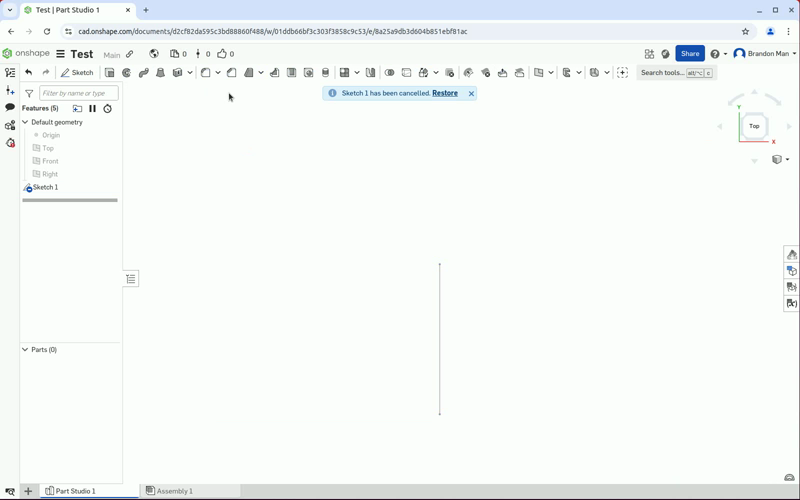
key(shift+h)
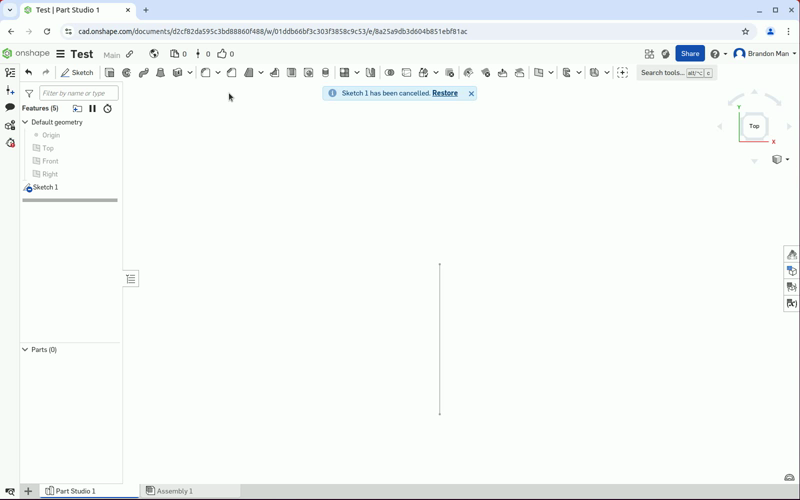
key(shift+s)
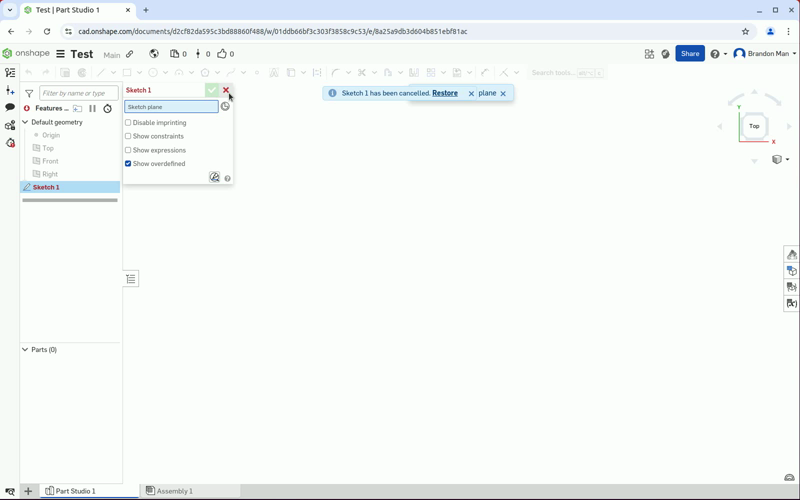
mouse_move(73, 150)
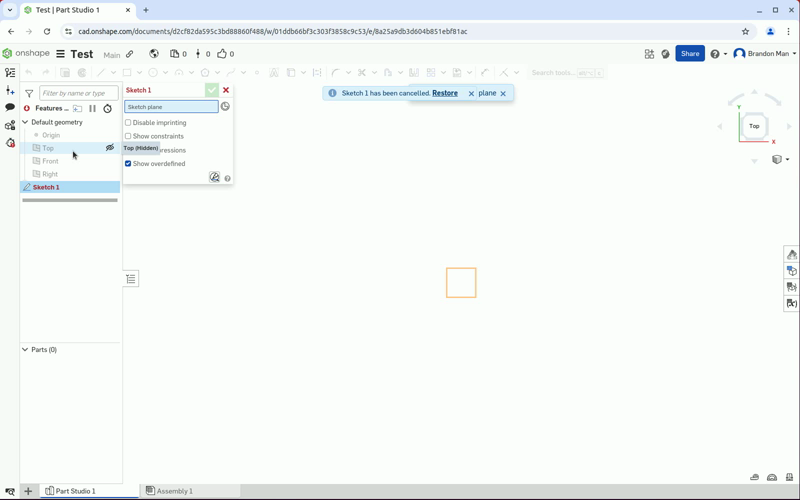
click(73, 150)
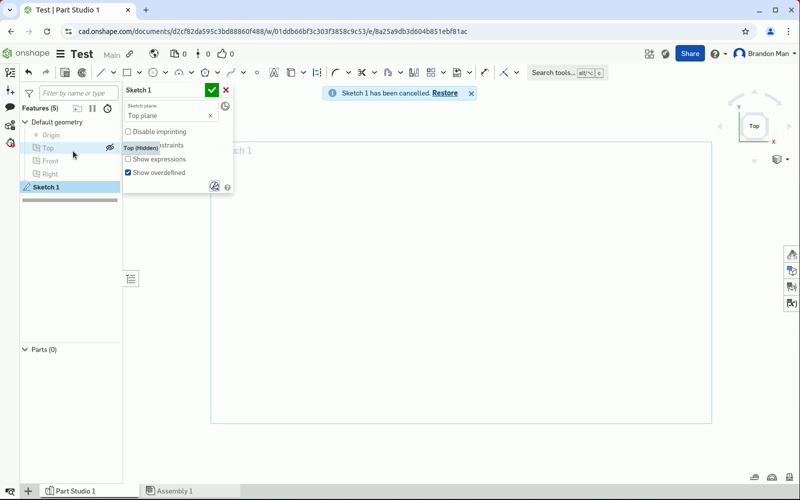
mouse_move(73, 352)
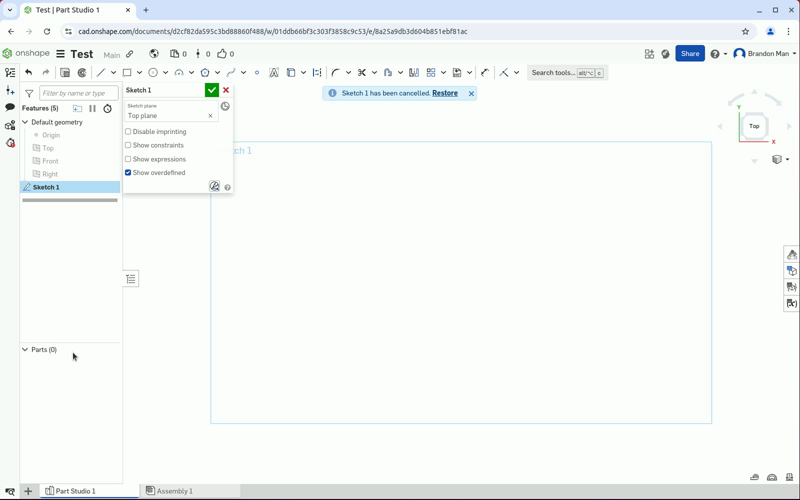
key(y)
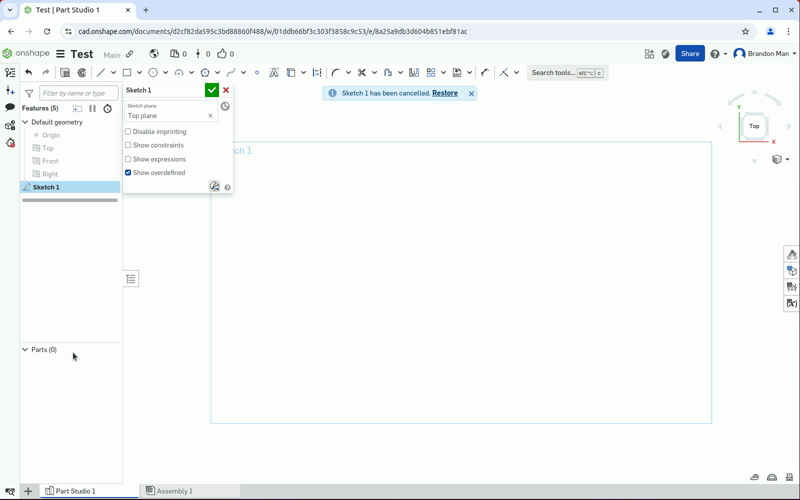
key(l)
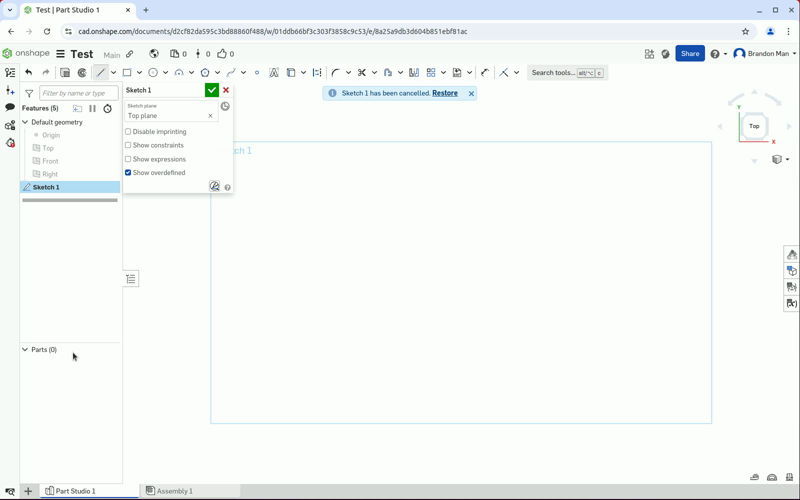
key_down(shift)
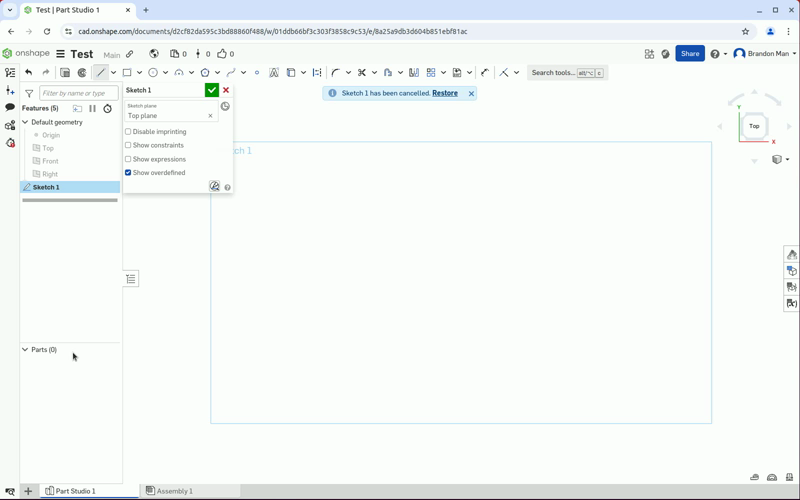
mouse_move(349, 282)
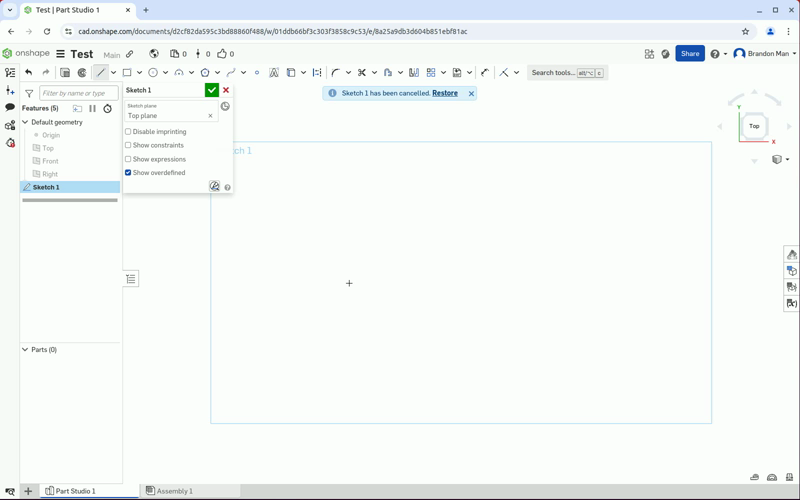
click(349, 282)
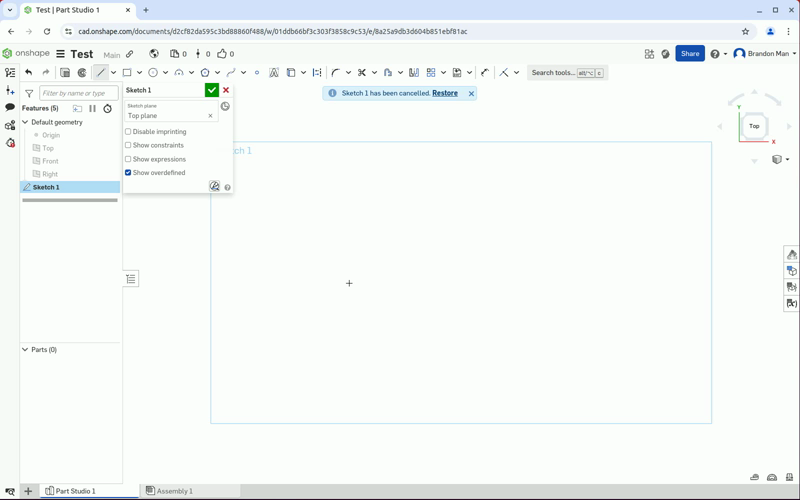
key_up(shift)
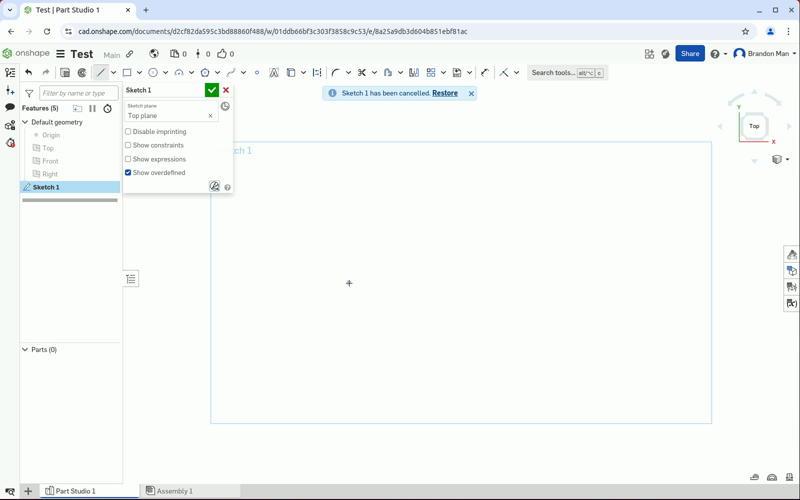
key_down(shift)
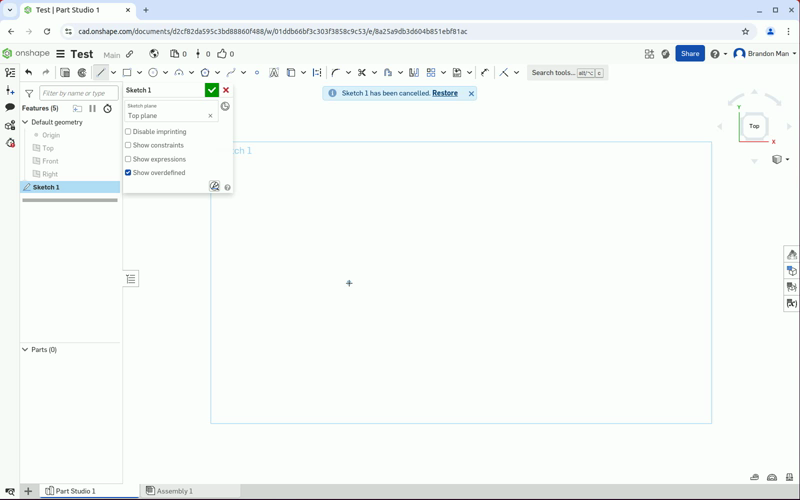
mouse_move(405, 378)
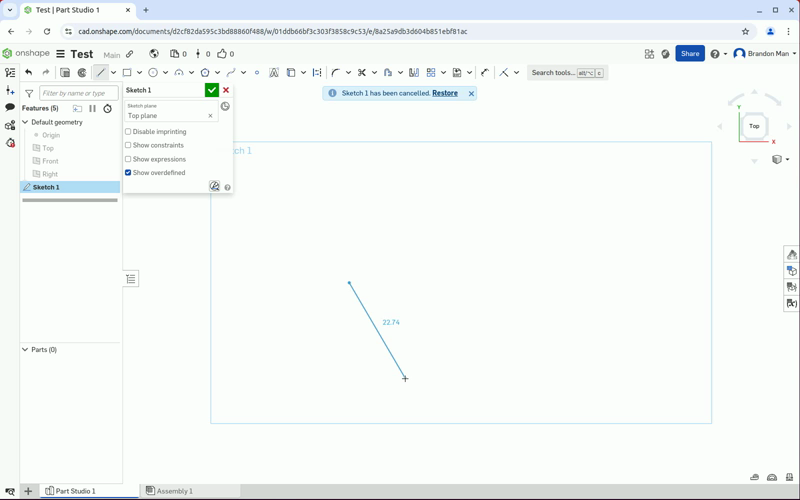
click(405, 378)
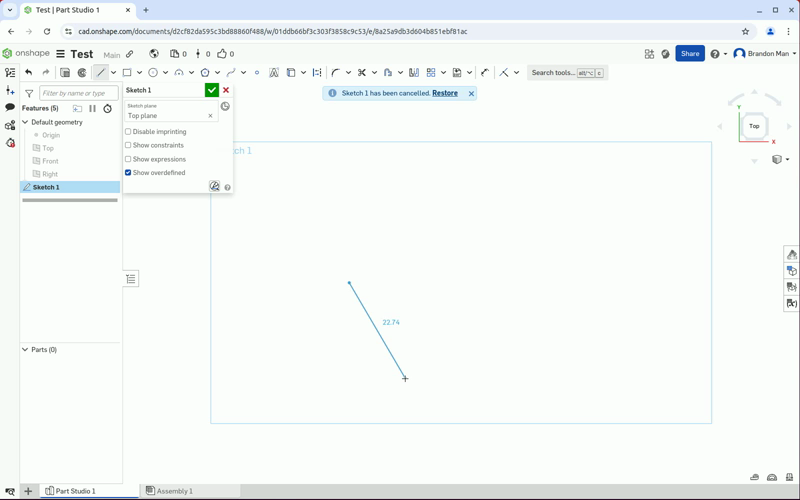
key_up(shift)
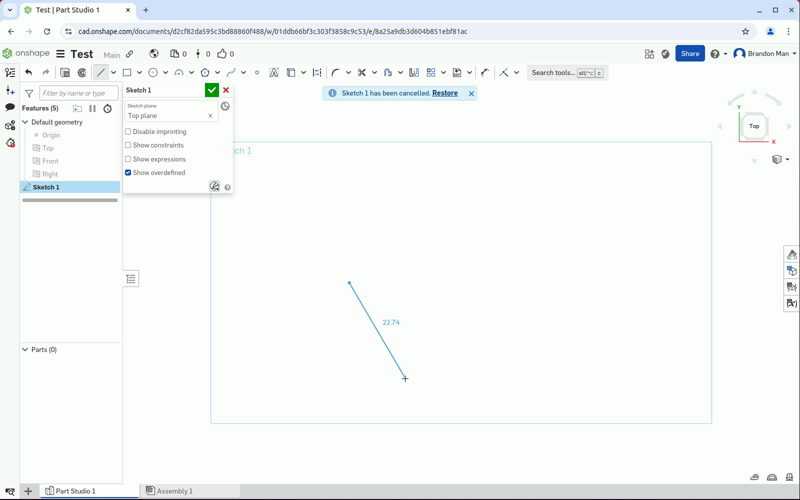
key_down(shift)
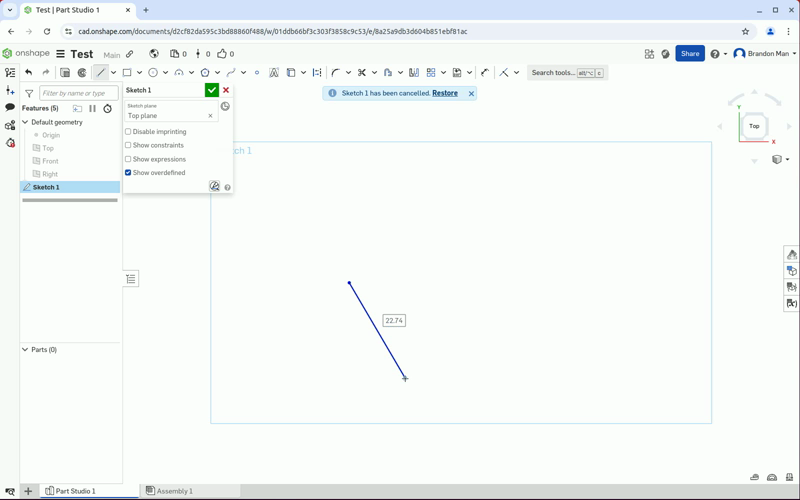
mouse_move(514, 378)
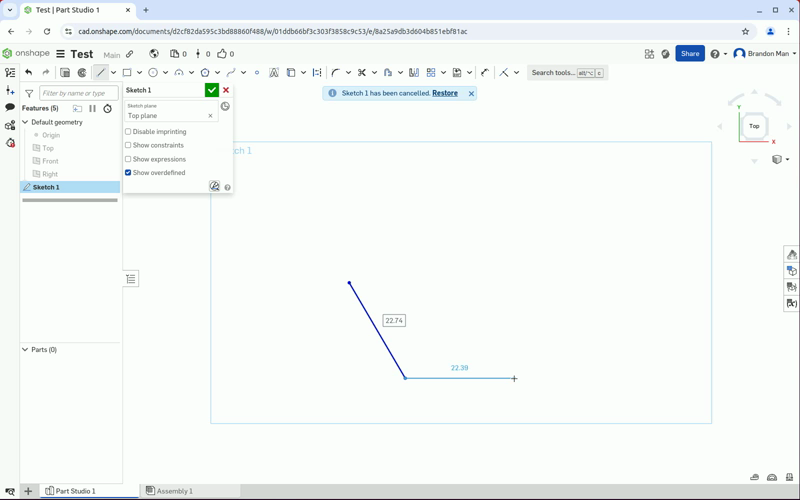
click(514, 378)
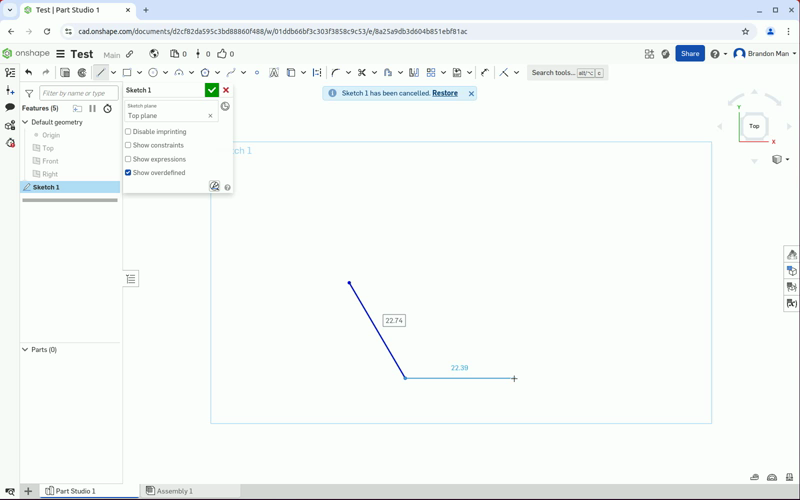
key_up(shift)
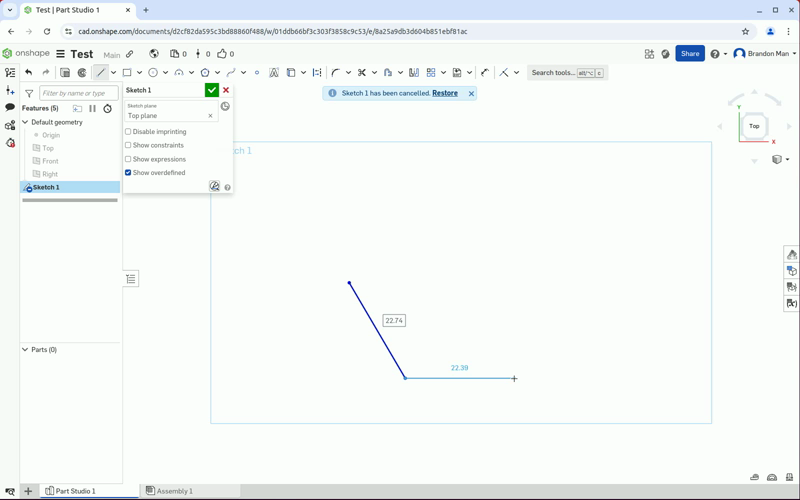
key_down(shift)
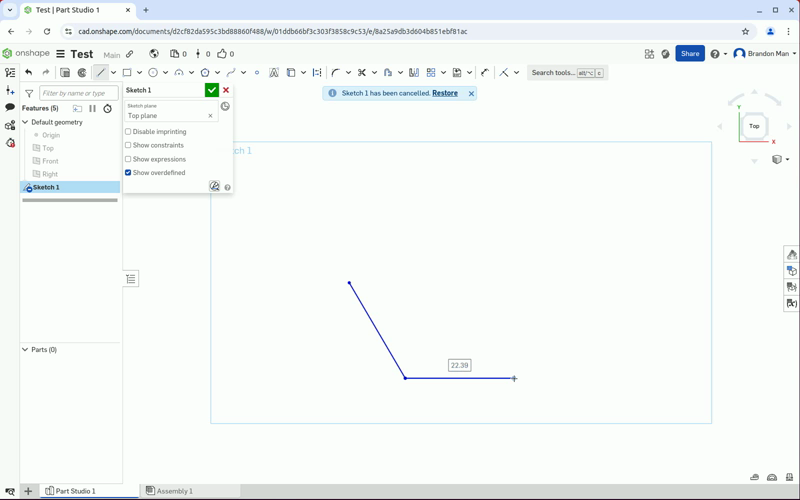
mouse_move(569, 282)
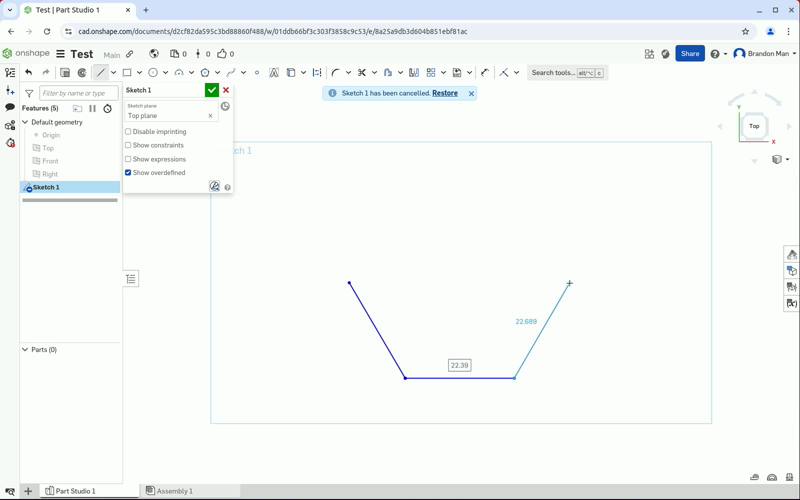
click(569, 282)
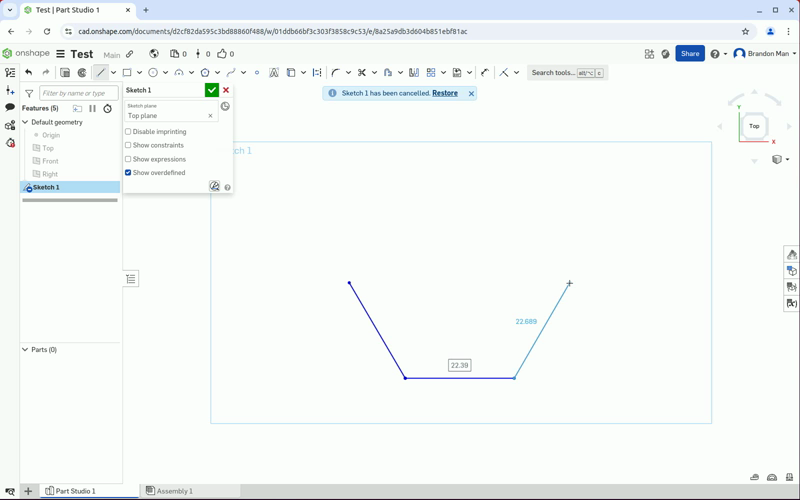
key_up(shift)
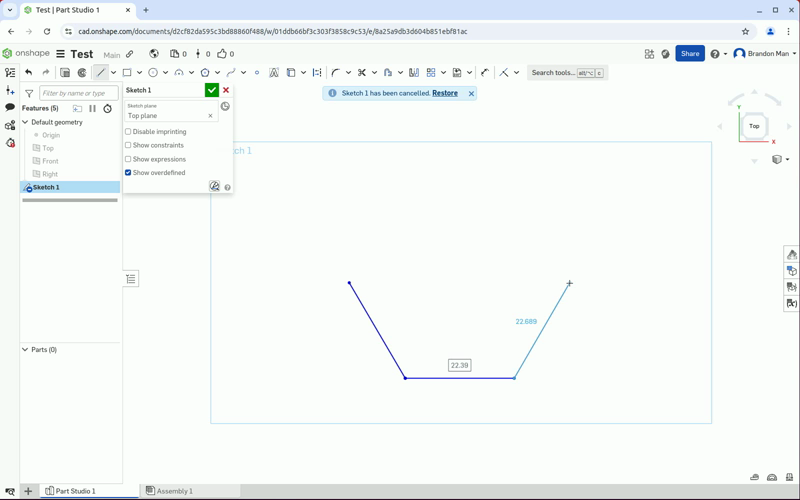
key_down(shift)
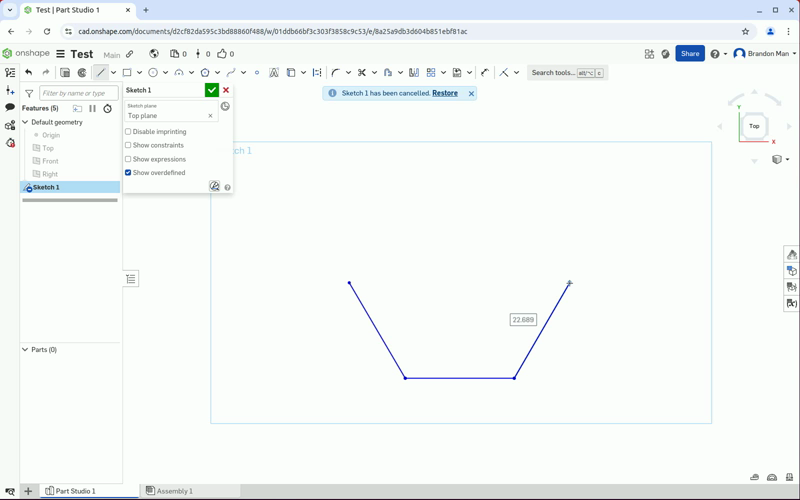
mouse_move(514, 187)
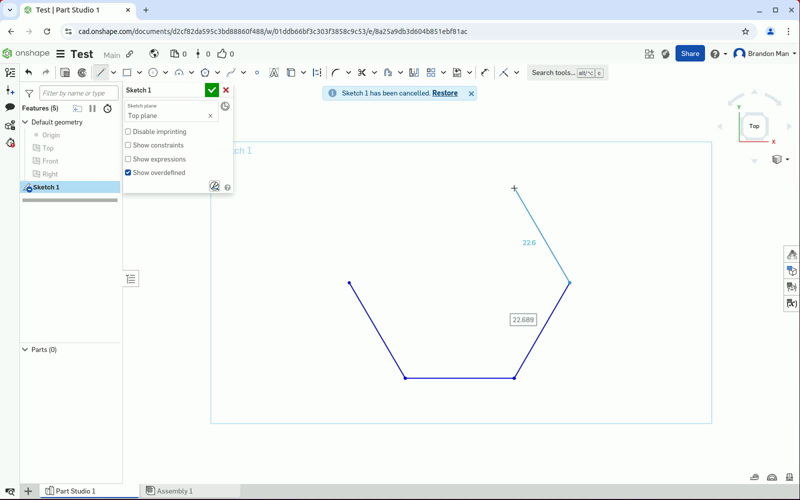
click(514, 187)
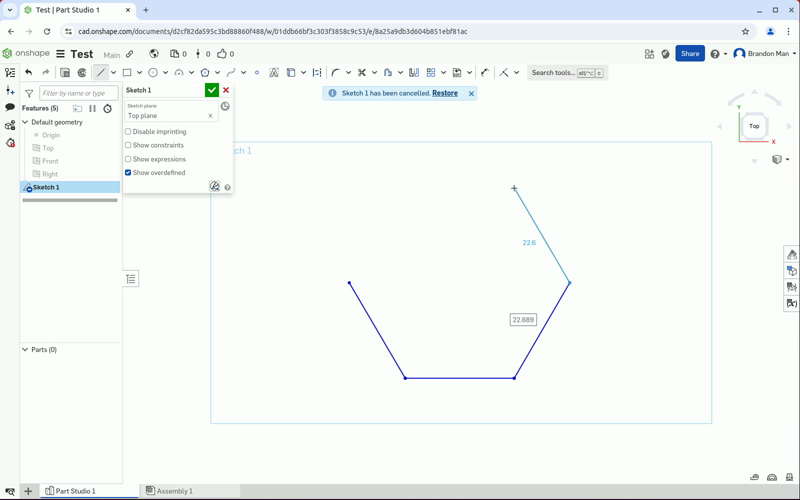
key_up(shift)
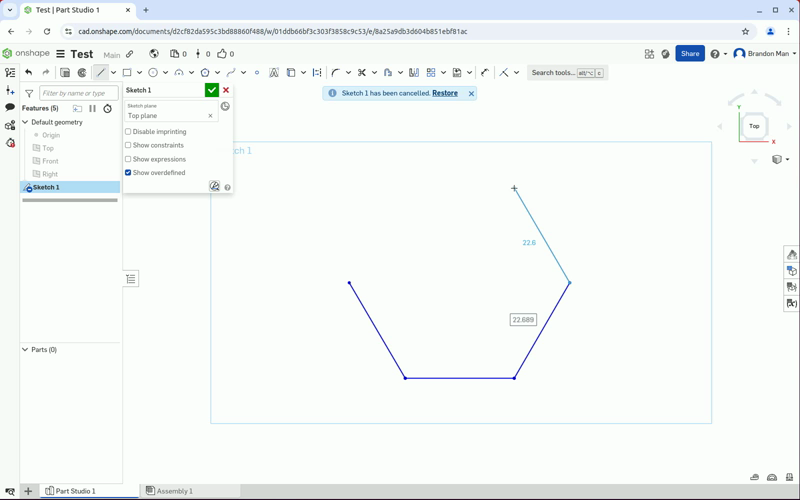
key_down(shift)
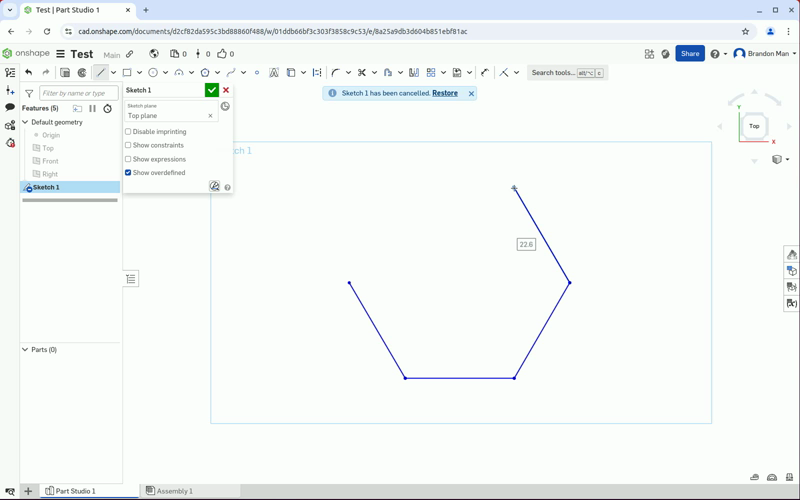
mouse_move(405, 187)
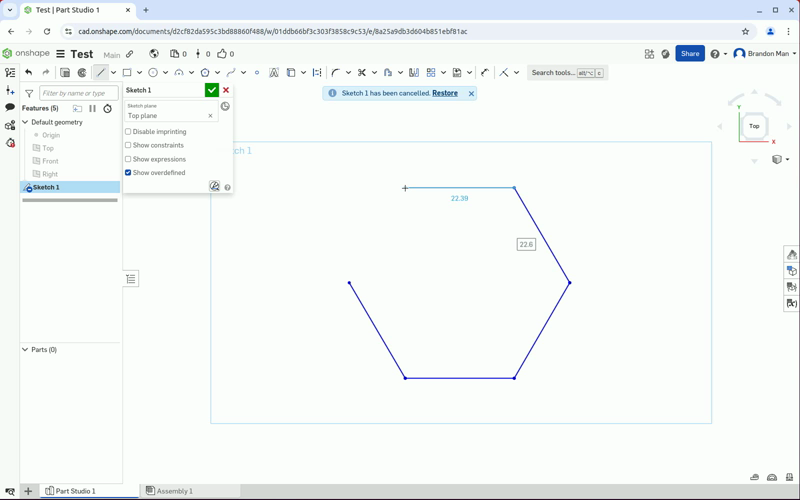
click(405, 187)
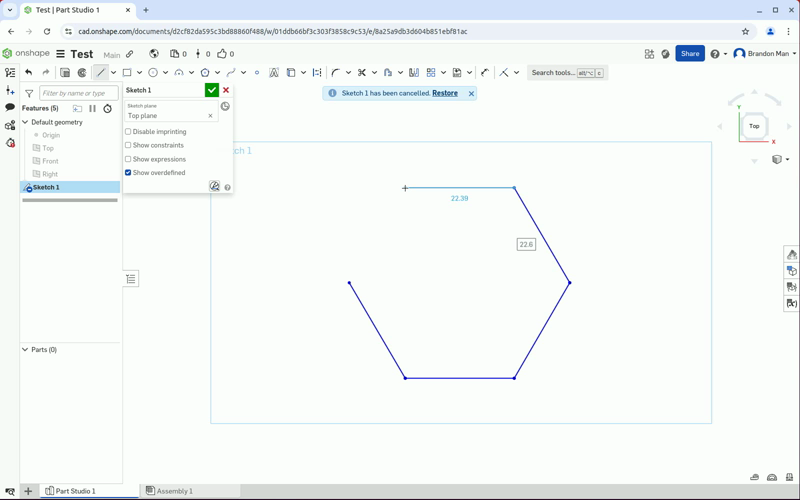
key_up(shift)
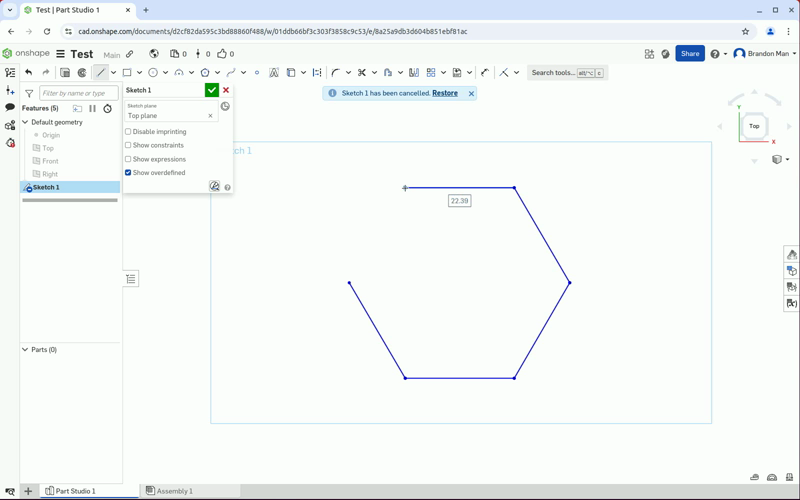
key_down(shift)
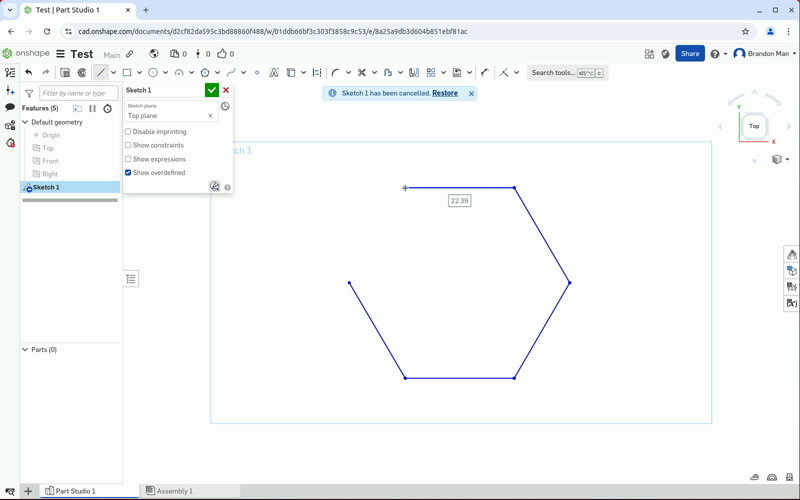
mouse_move(349, 282)
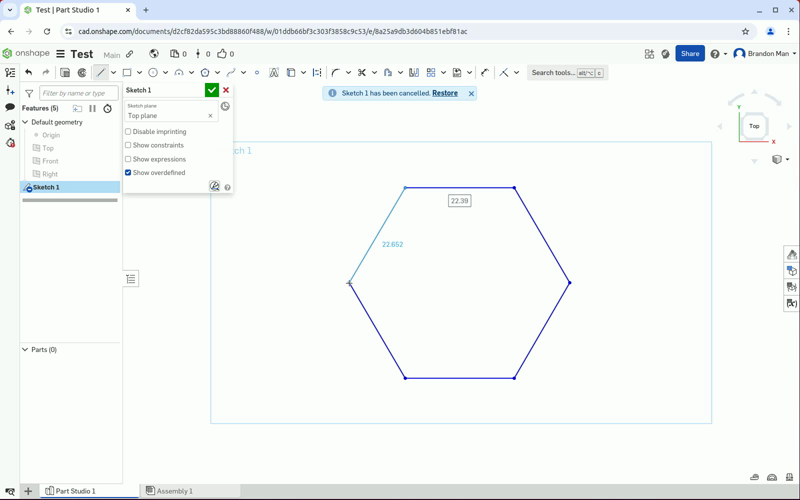
key_up(shift)
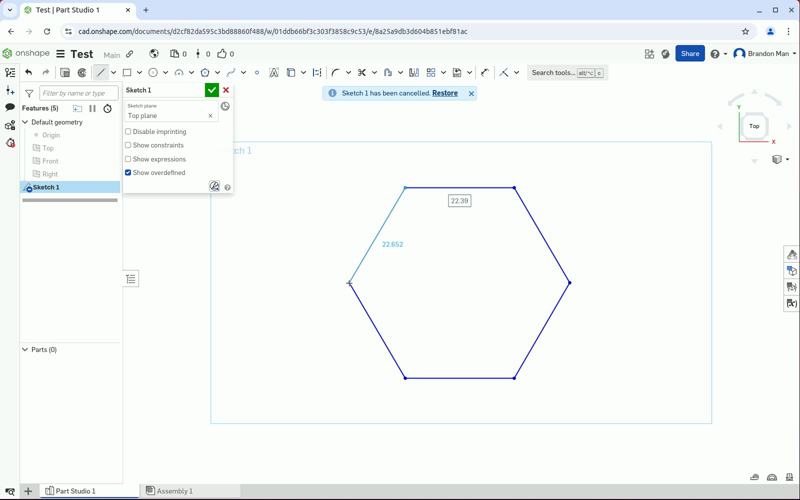
click(349, 282)
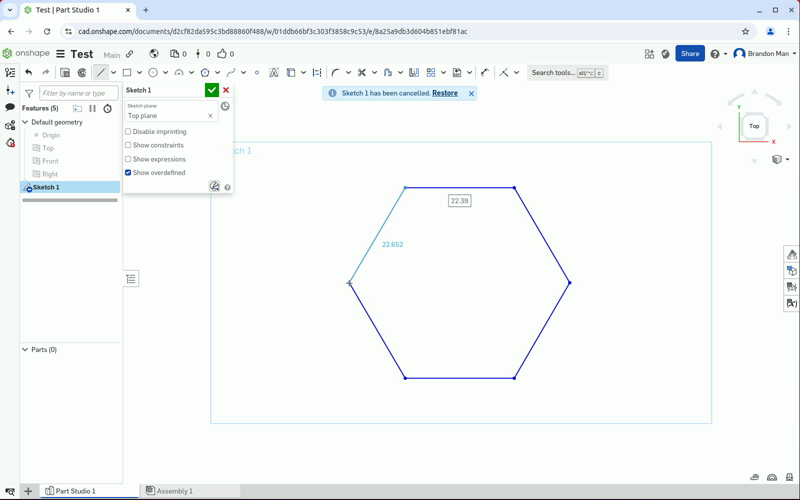
key(esc)
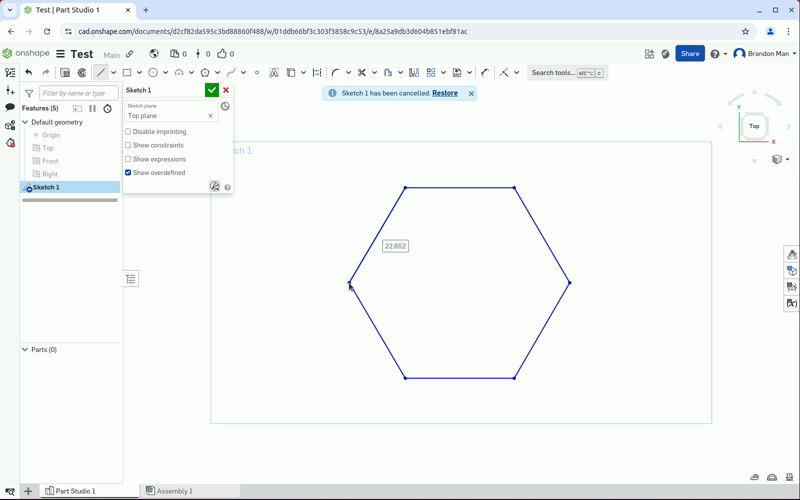
mouse_move(488, 270)
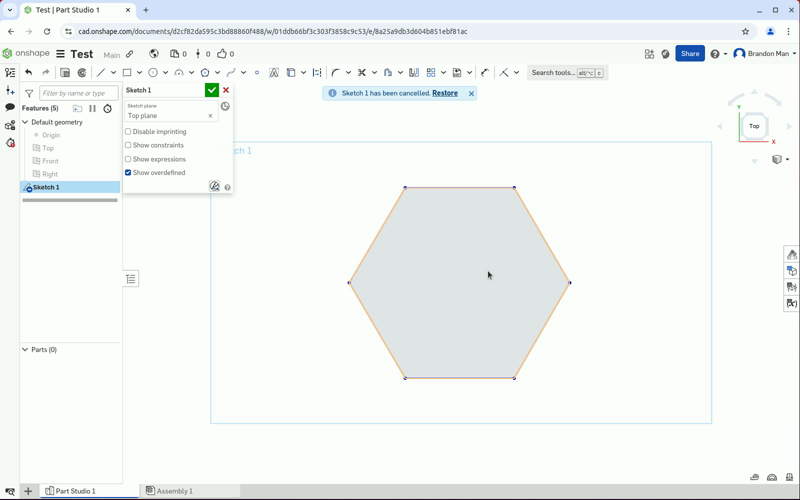
click(488, 270)
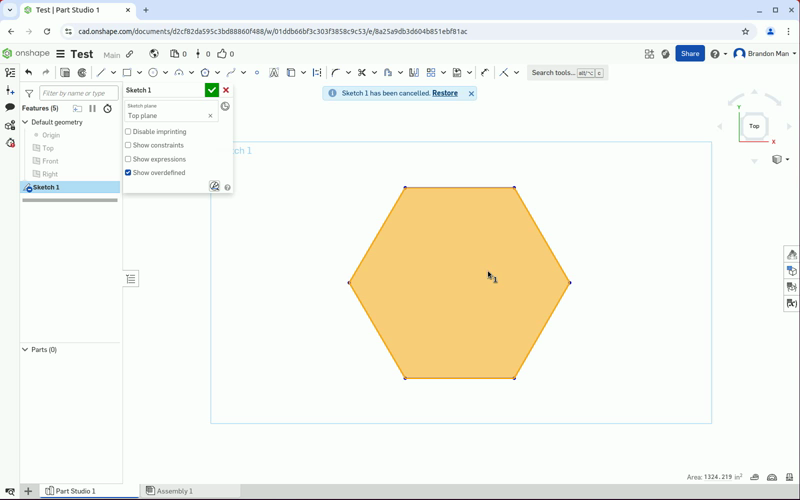
mouse_move(73, 352)
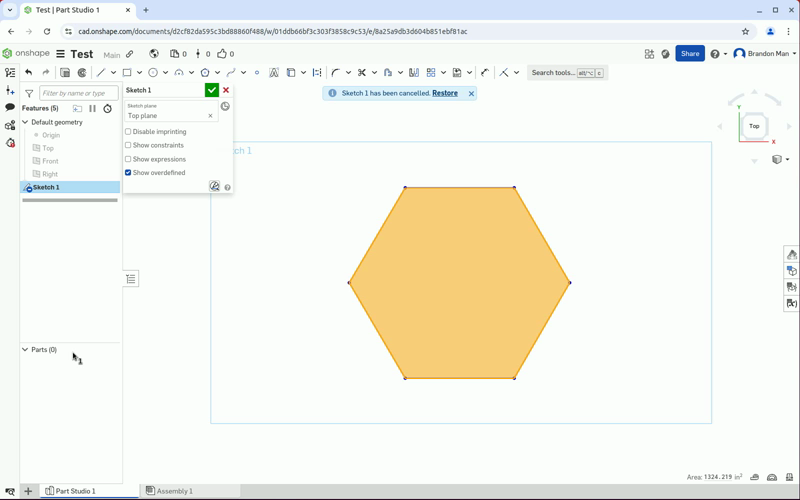
key(shift+y)
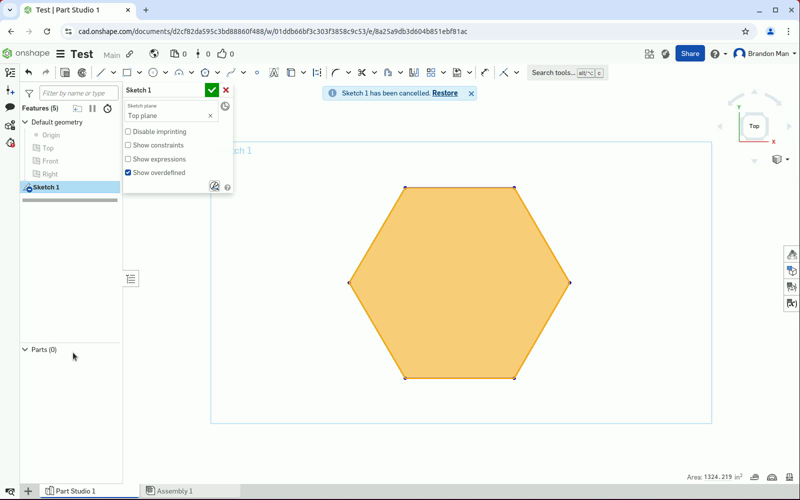
key(shift+e)
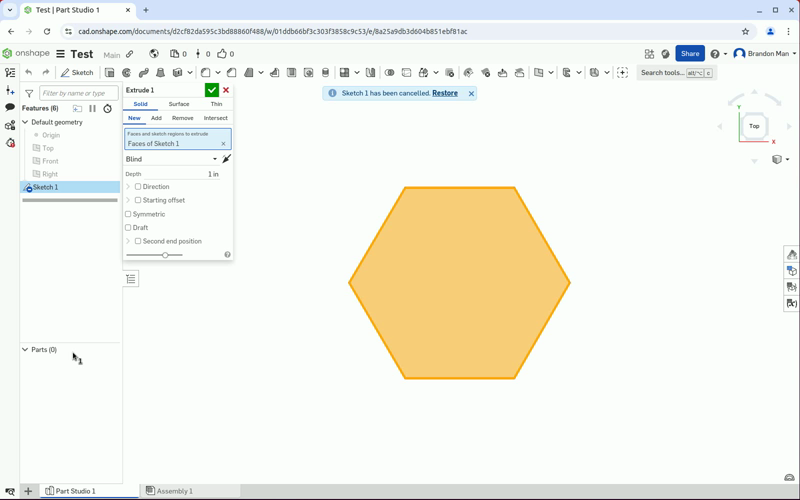
mouse_move(143, 106)
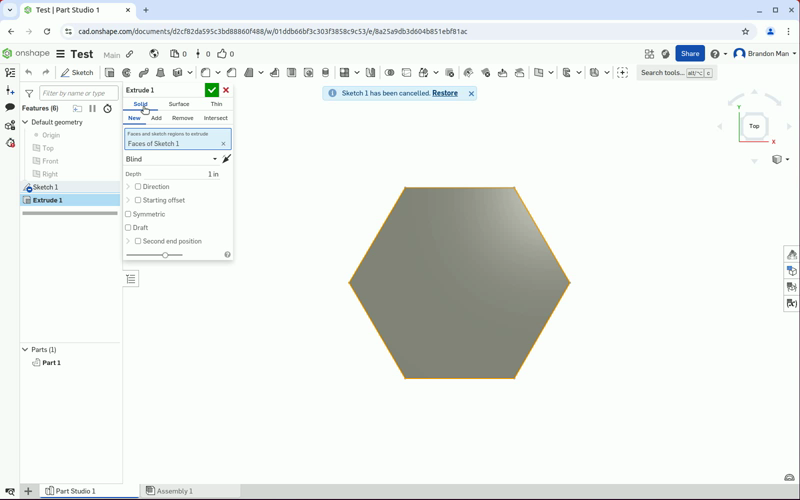
click(143, 106)
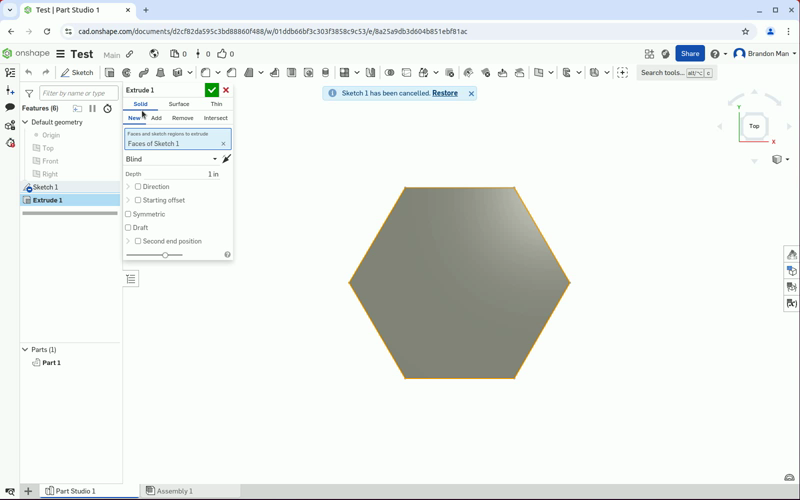
mouse_move(137, 120)
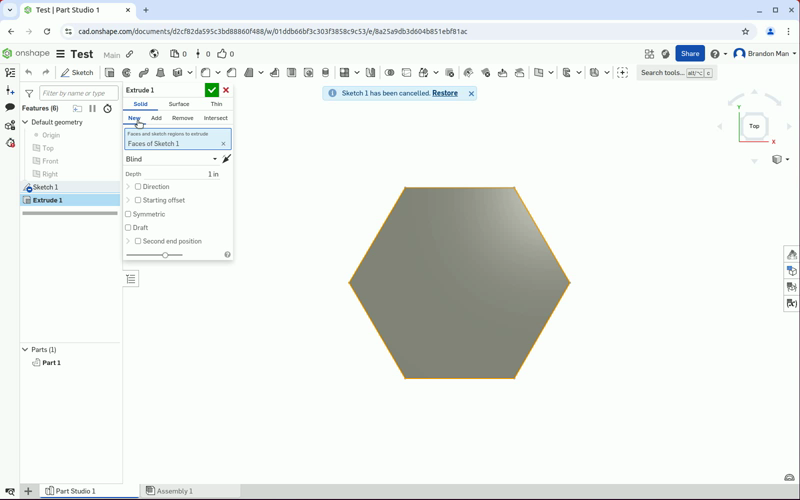
click(137, 120)
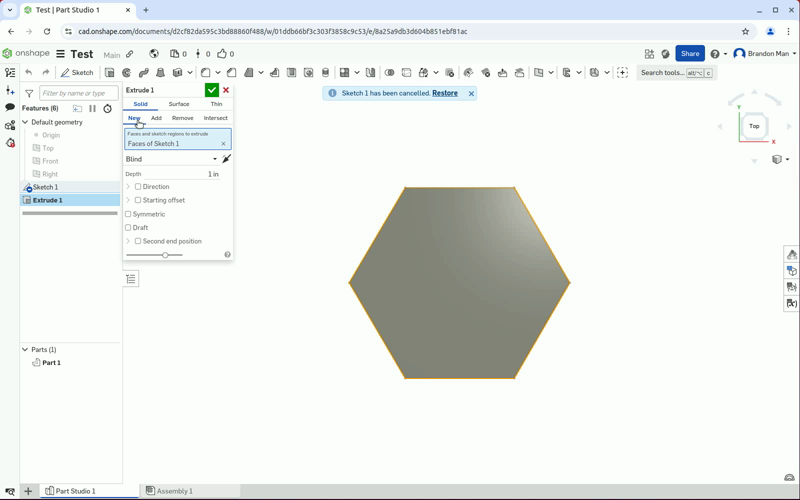
key(tab, 4)
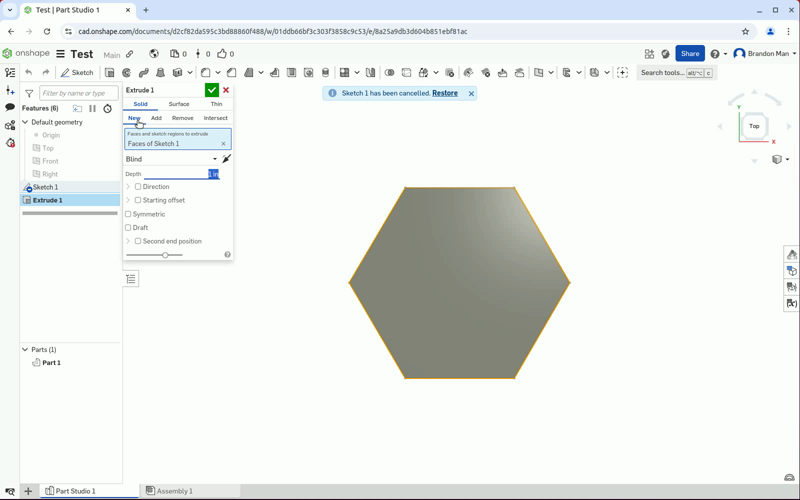
text(15.405)
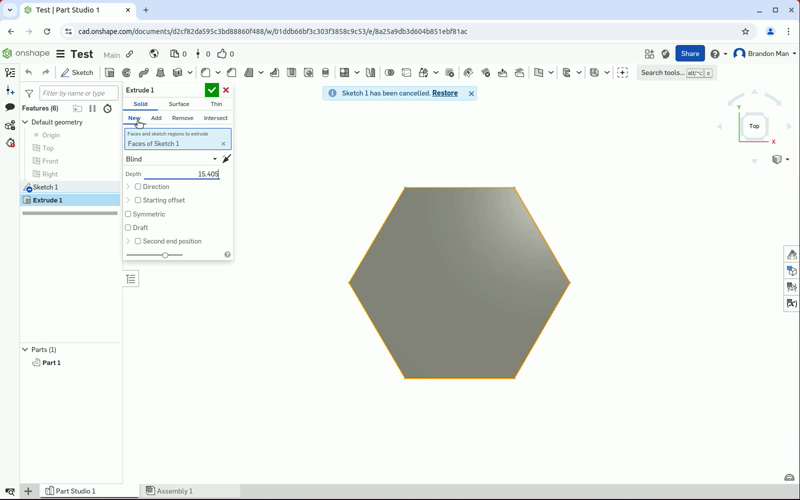
key(enter)
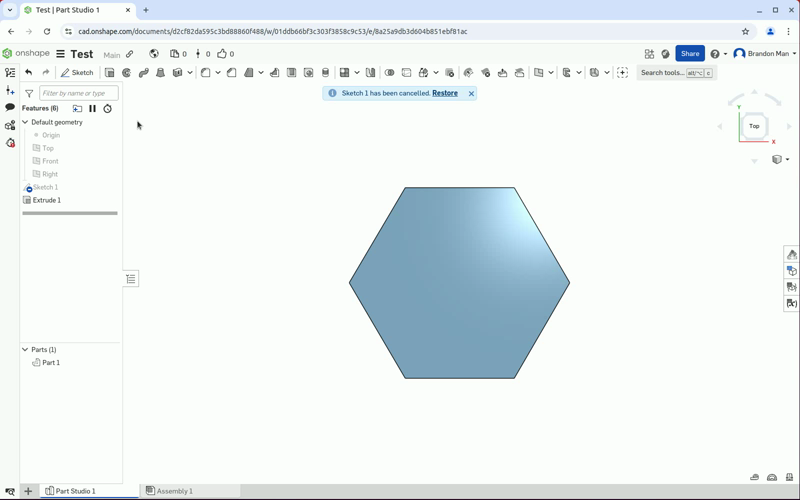
key(shift+h)
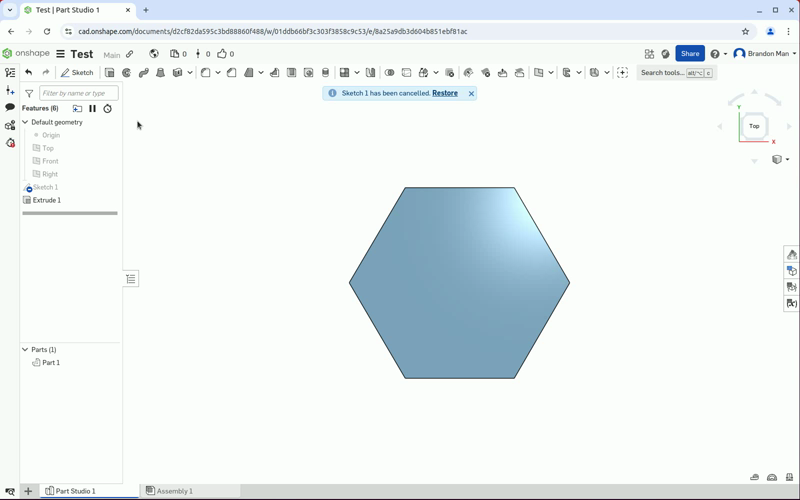
key(shift+h)
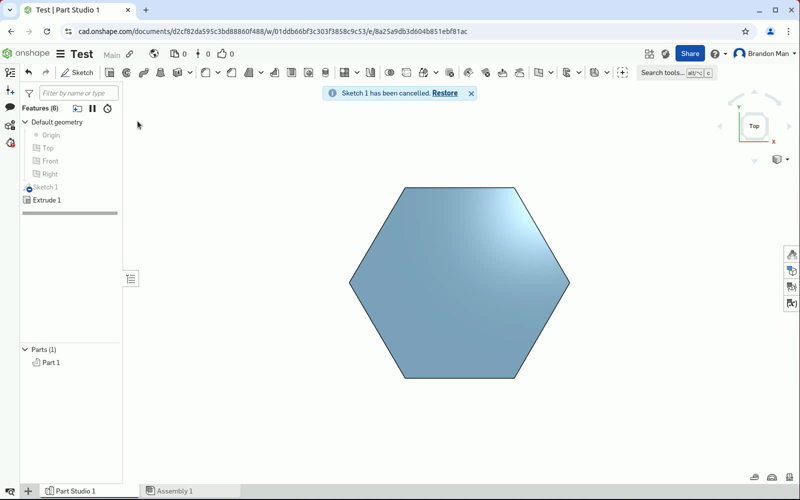
mouse_move(73, 189)
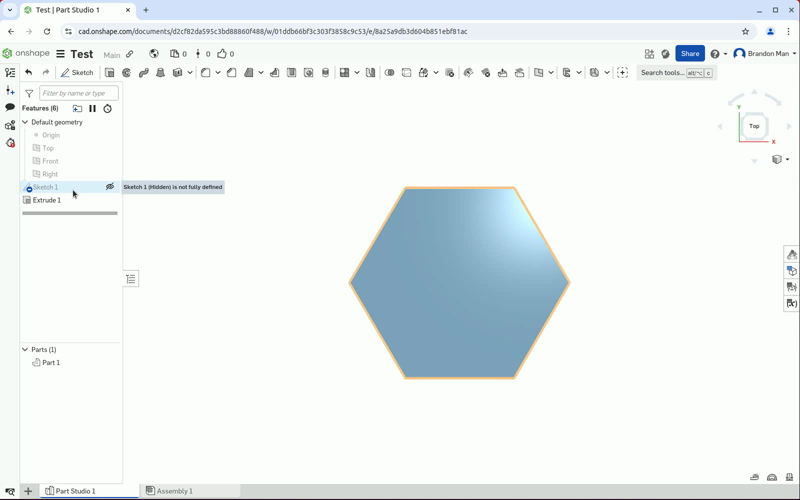
click(73, 189)
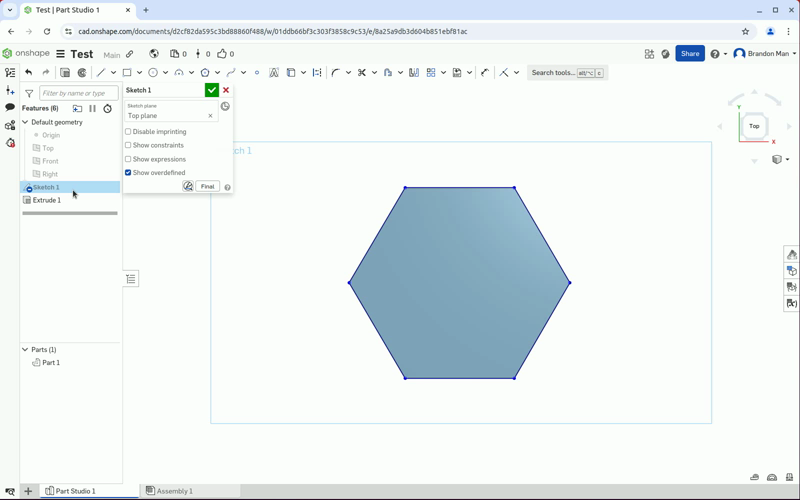
mouse_move(229, 92)
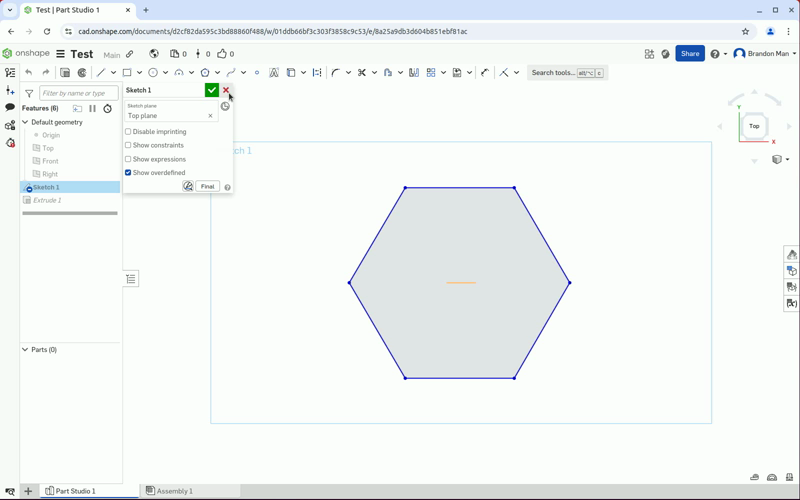
click(229, 92)
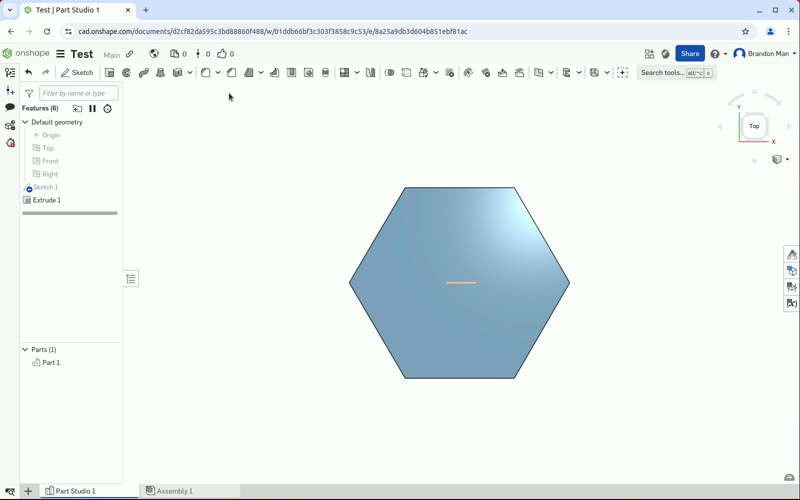
mouse_move(541, 75)
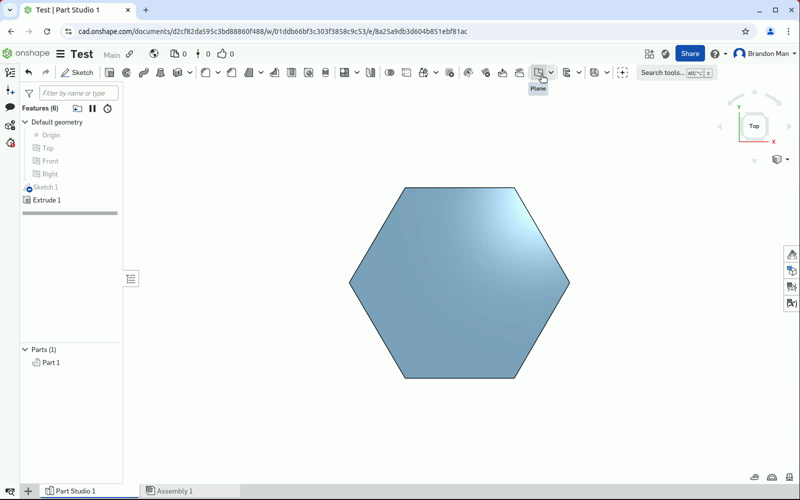
click(541, 75)
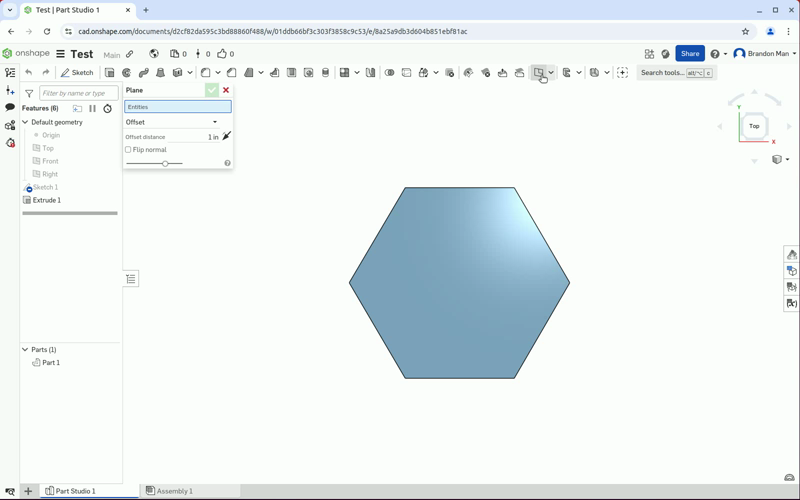
mouse_move(73, 150)
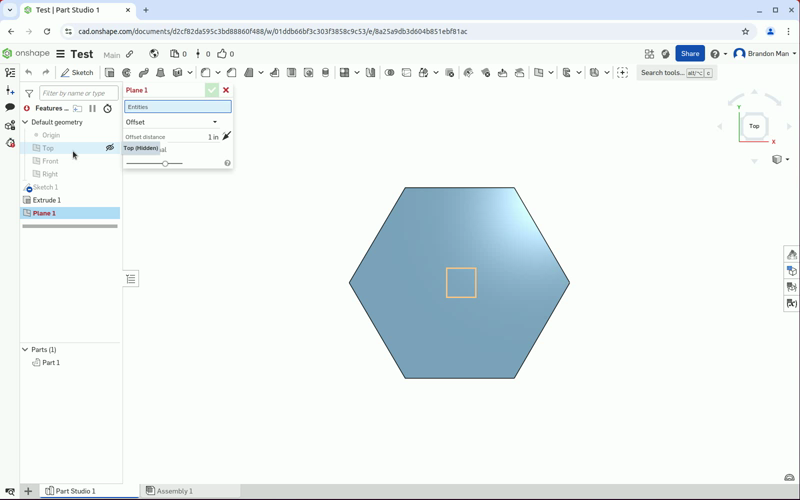
click(73, 150)
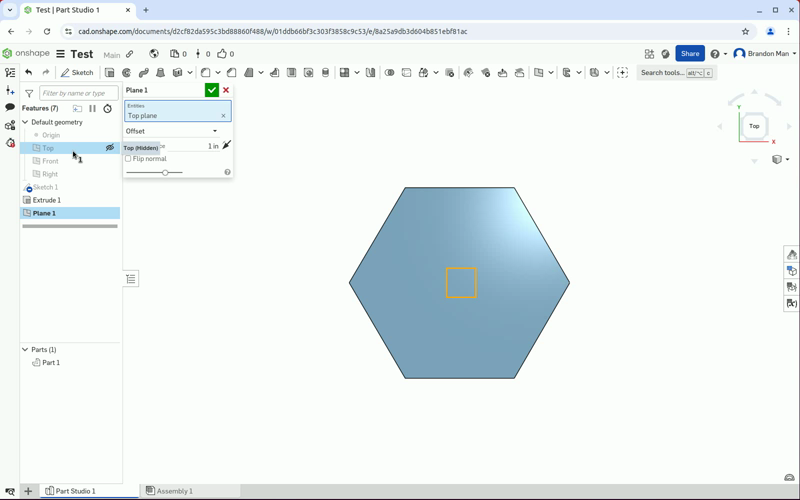
key(tab, 2)
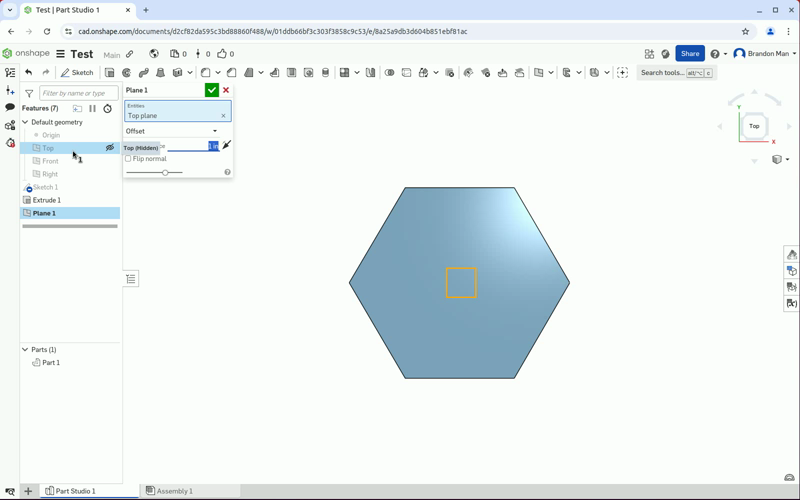
text(15.405)
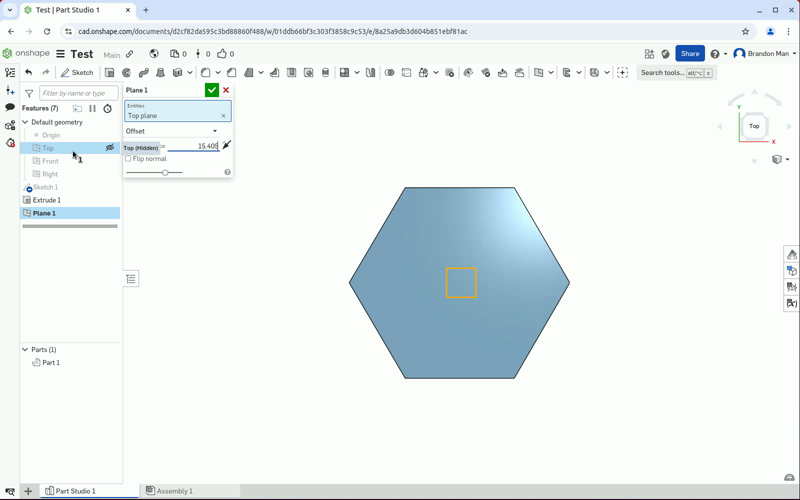
key(enter, 2)
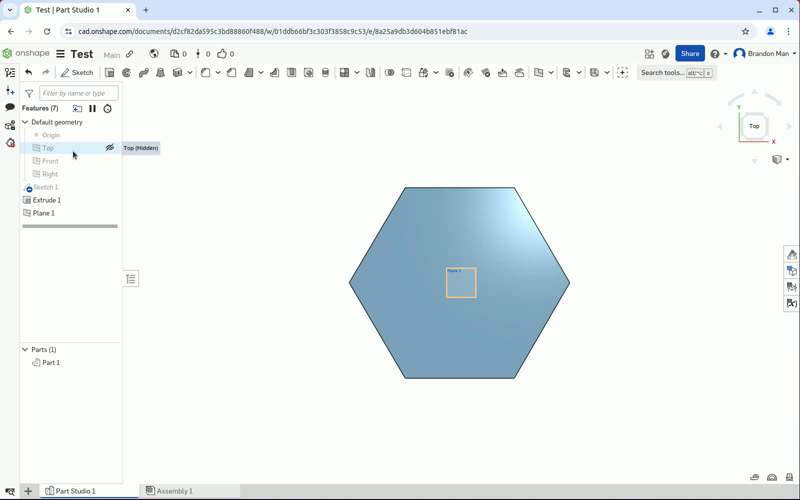
key(shift+s)
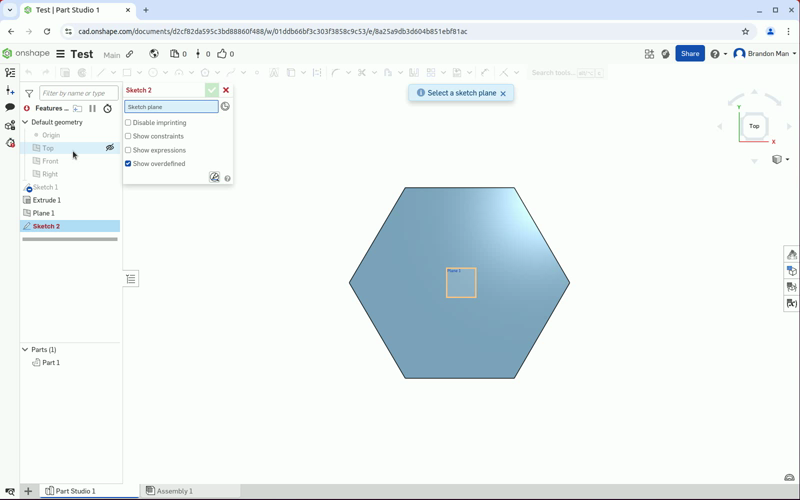
mouse_move(73, 215)
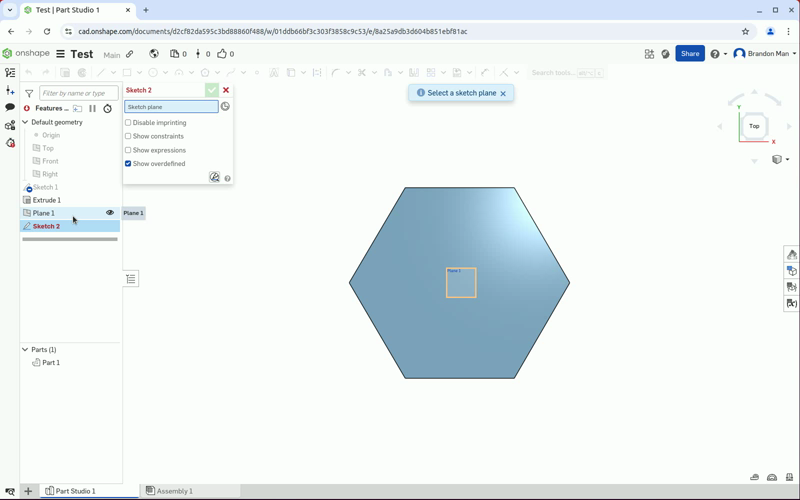
click(73, 215)
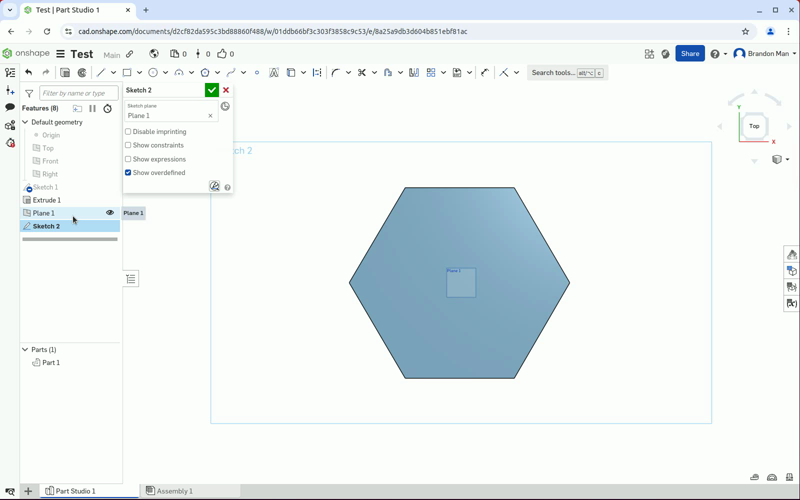
mouse_move(73, 352)
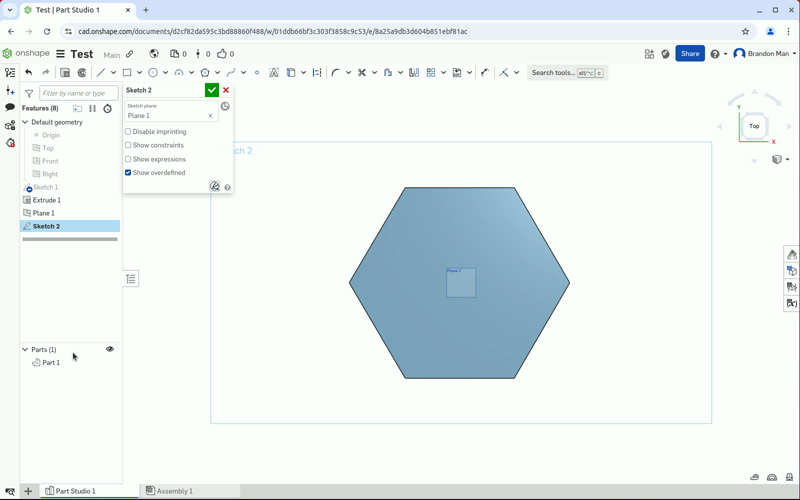
key(y)
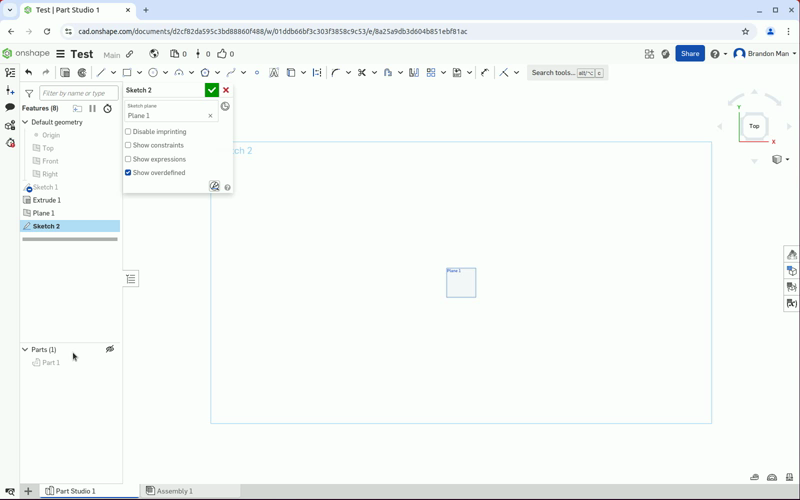
key(c)
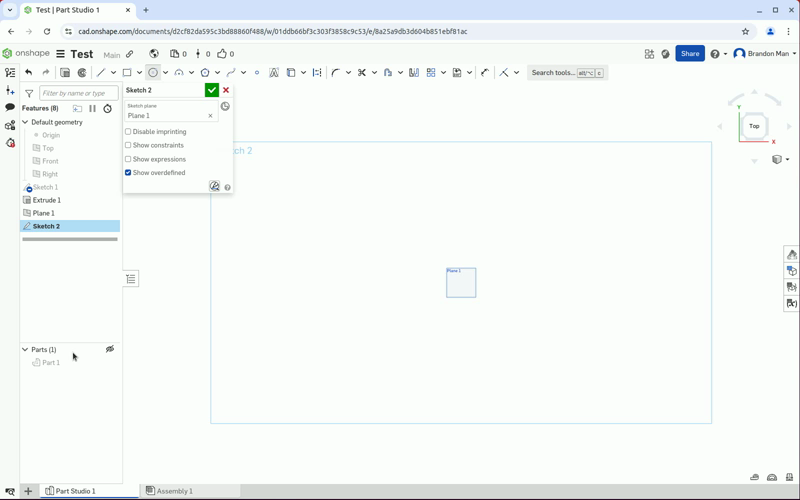
key_down(shift)
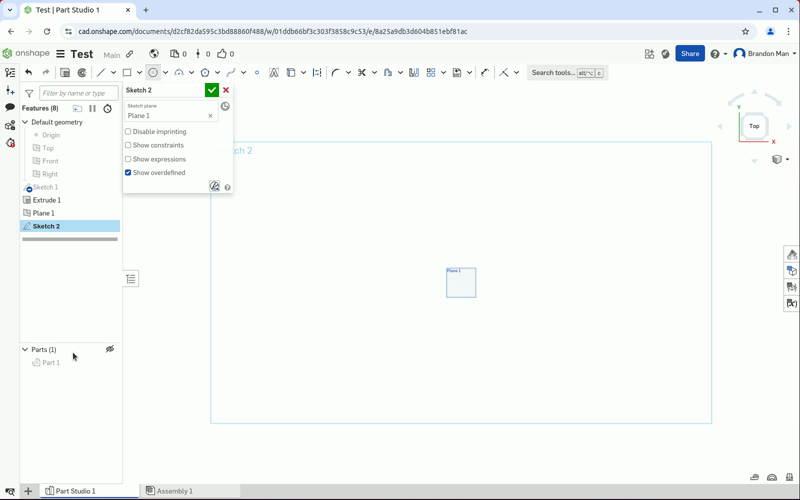
mouse_move(461, 282)
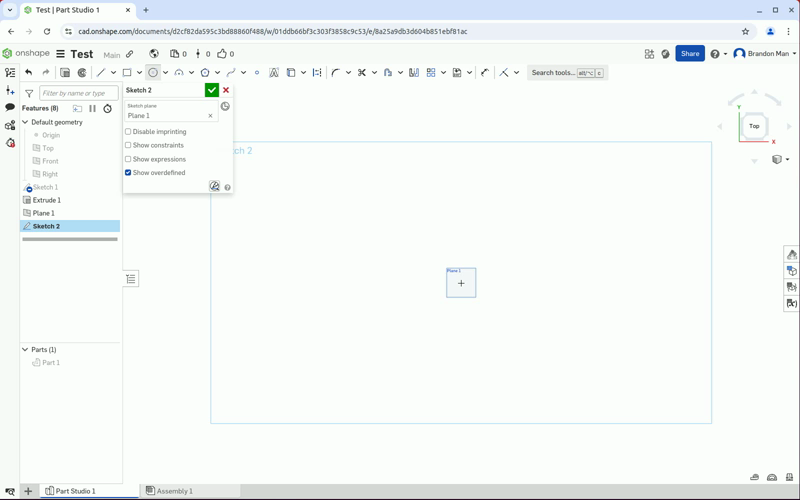
click(461, 282)
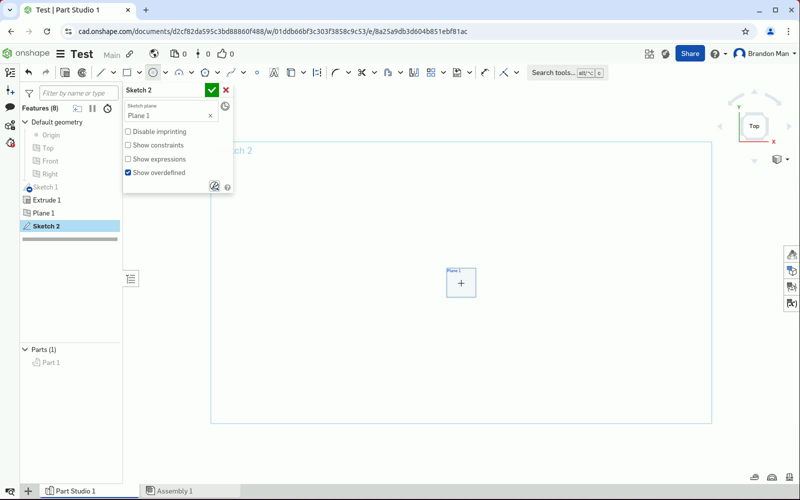
key_up(shift)
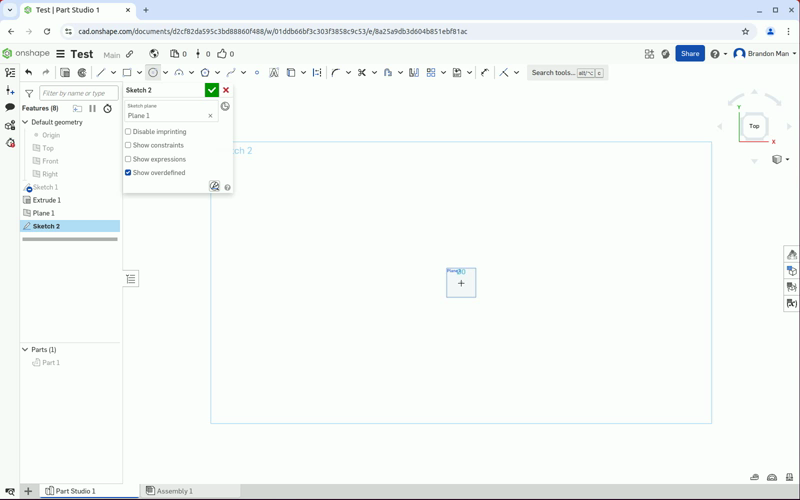
mouse_move(552, 282)
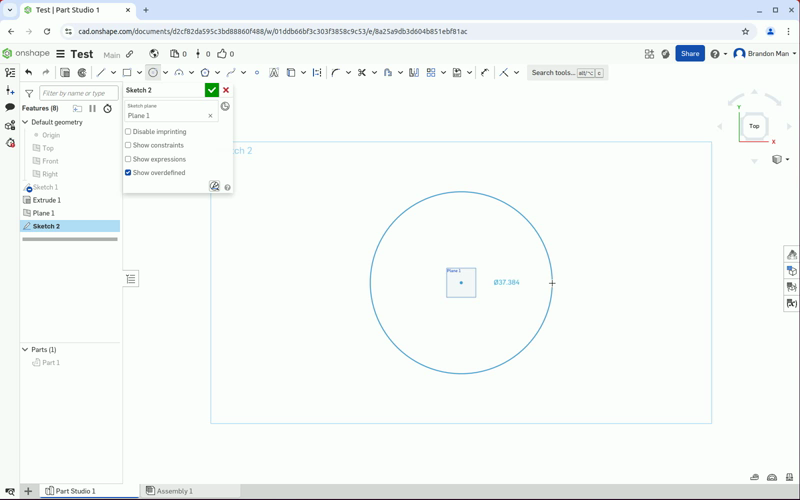
click(552, 282)
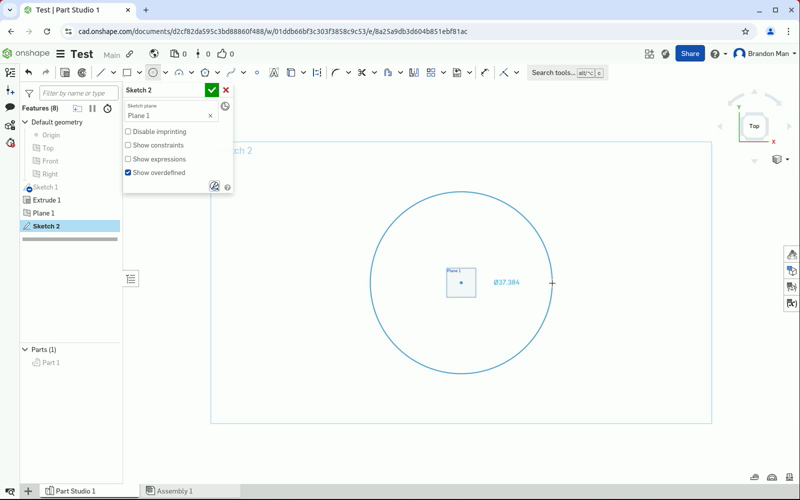
key(esc)
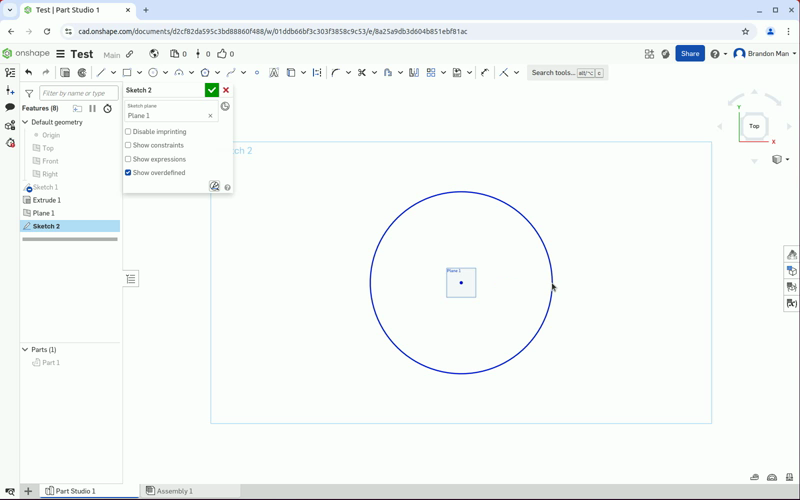
mouse_move(450, 234)
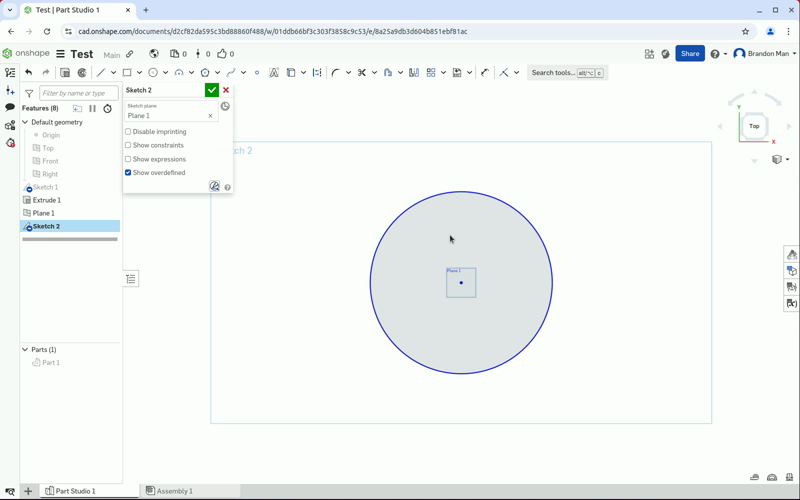
click(450, 234)
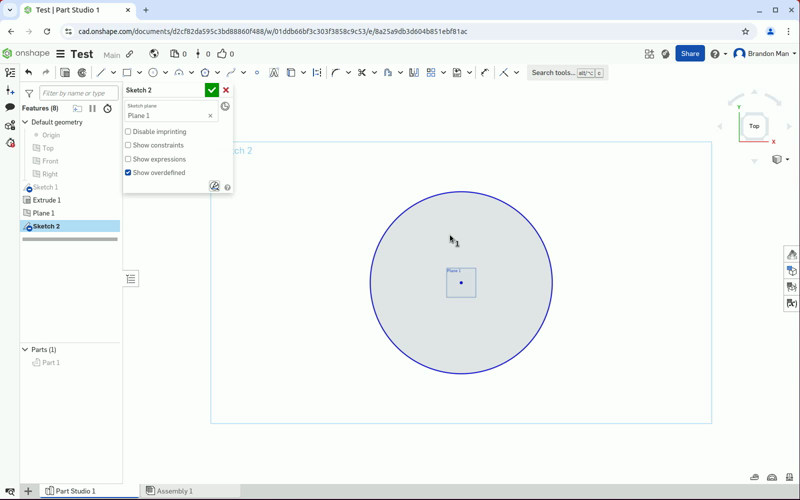
mouse_move(73, 352)
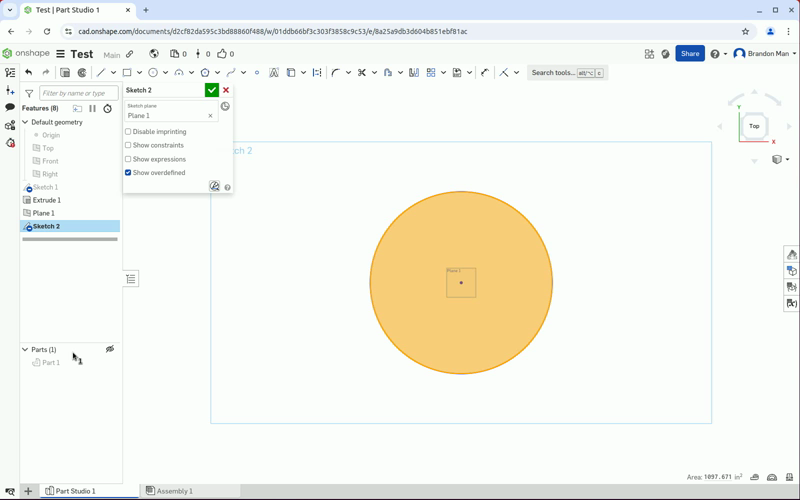
key(shift+y)
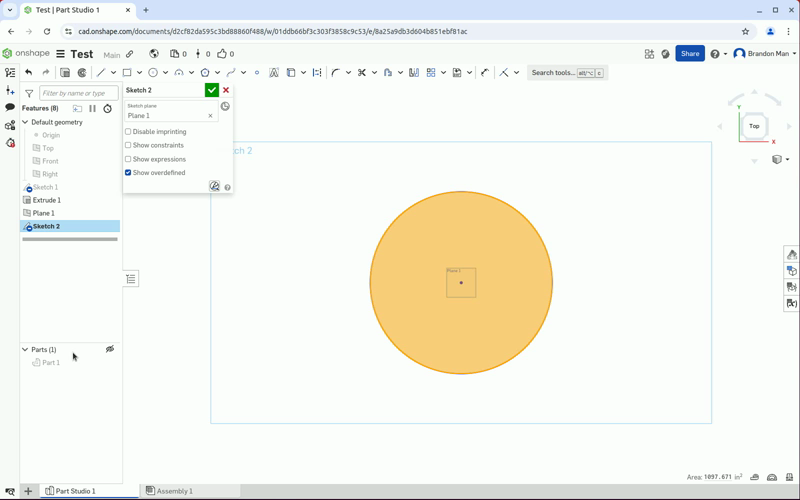
key(shift+e)
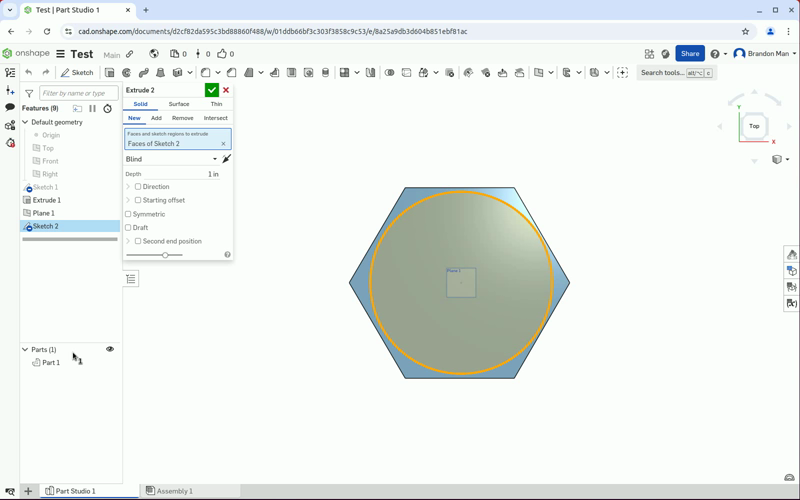
mouse_move(143, 106)
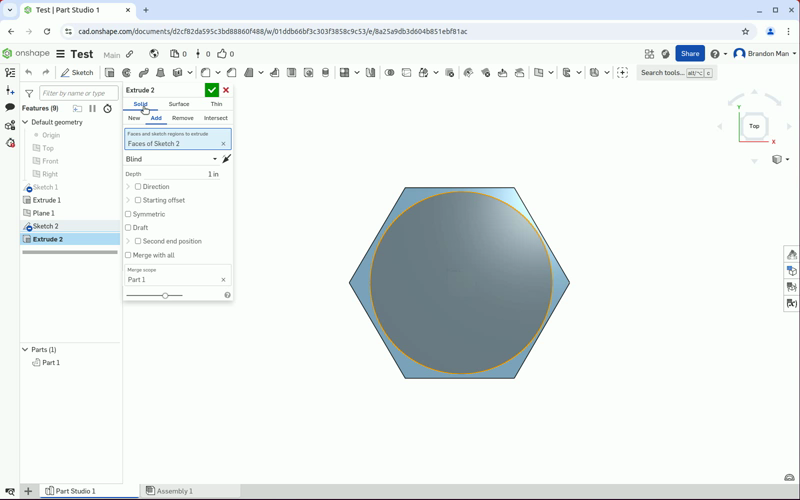
click(143, 106)
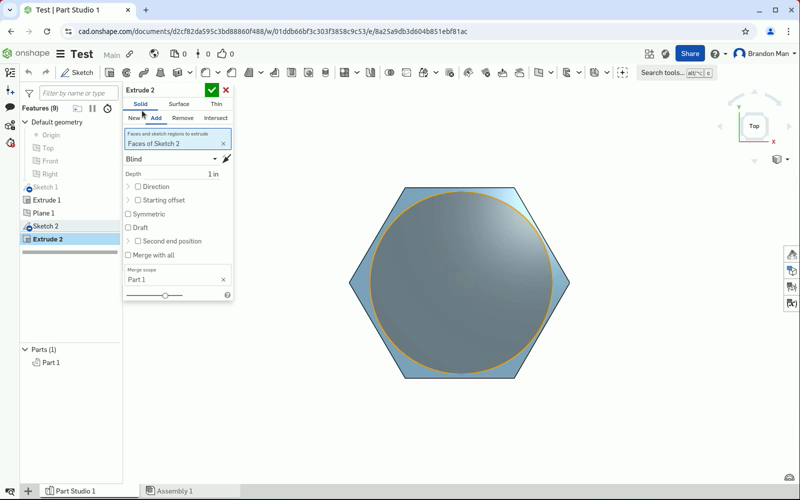
mouse_move(137, 120)
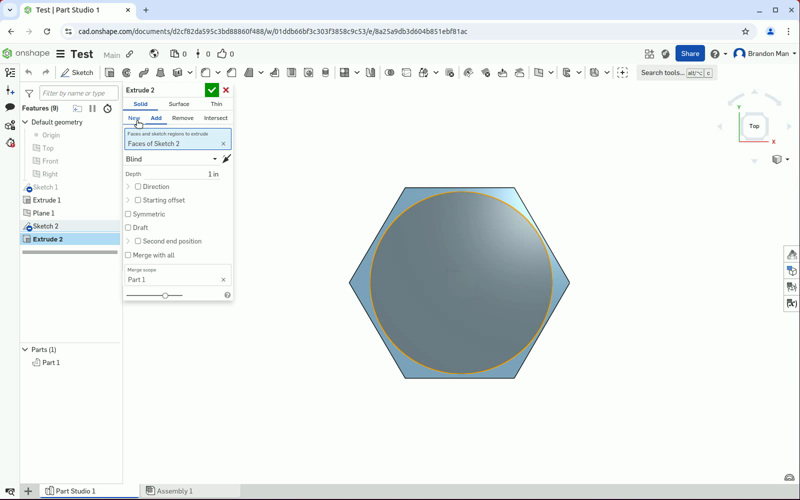
click(137, 120)
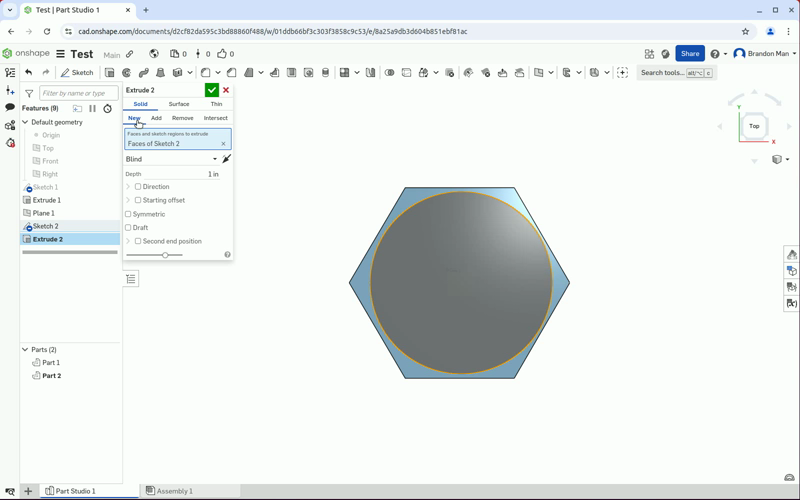
key(tab, 4)
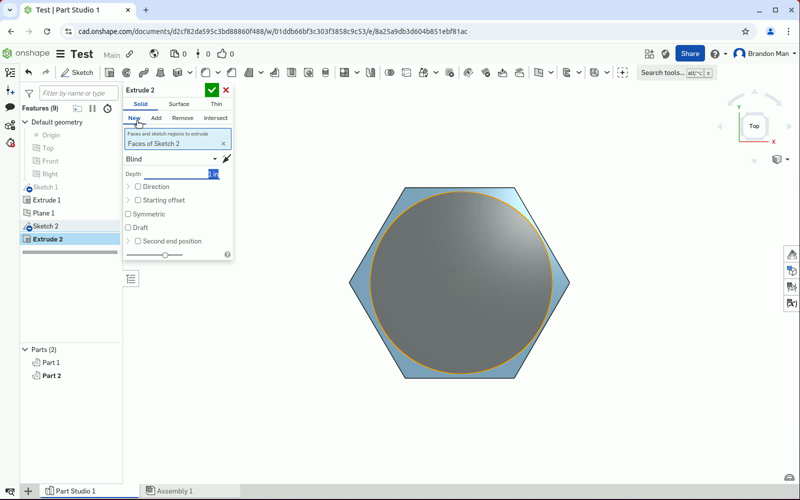
text(7.703)
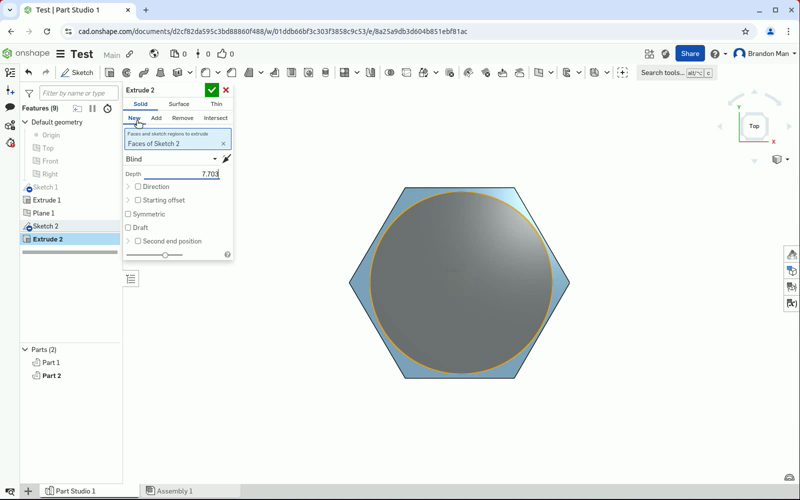
key(enter)
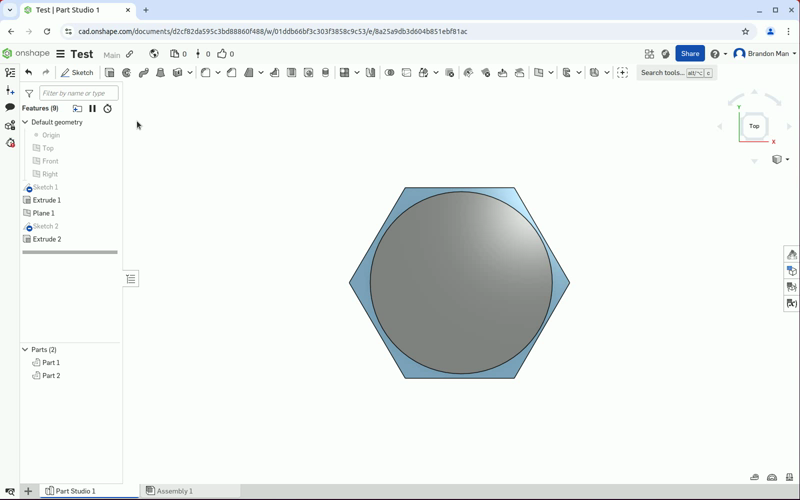
key(shift+h)
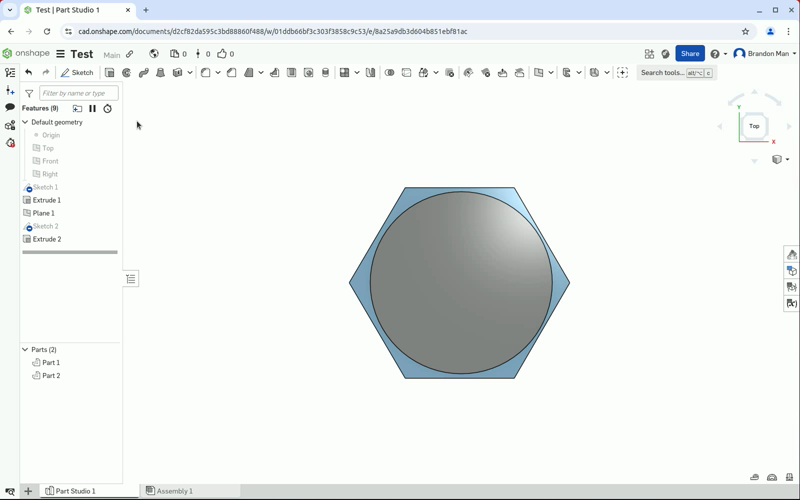
key(shift+h)
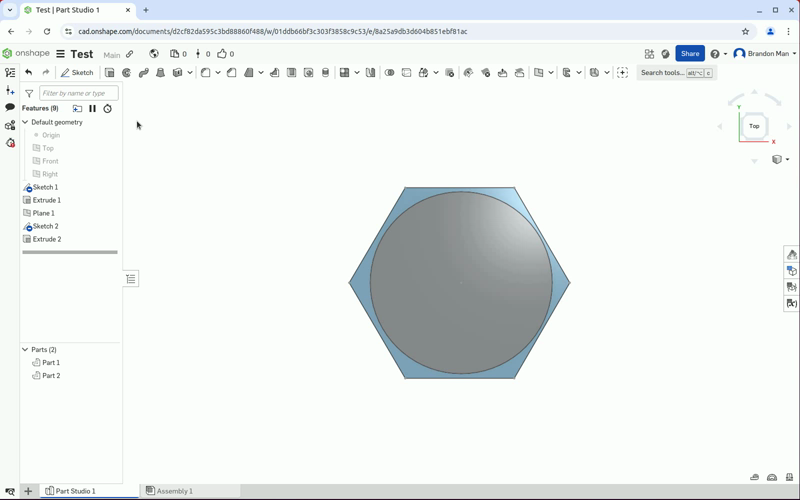
key(shift+7)
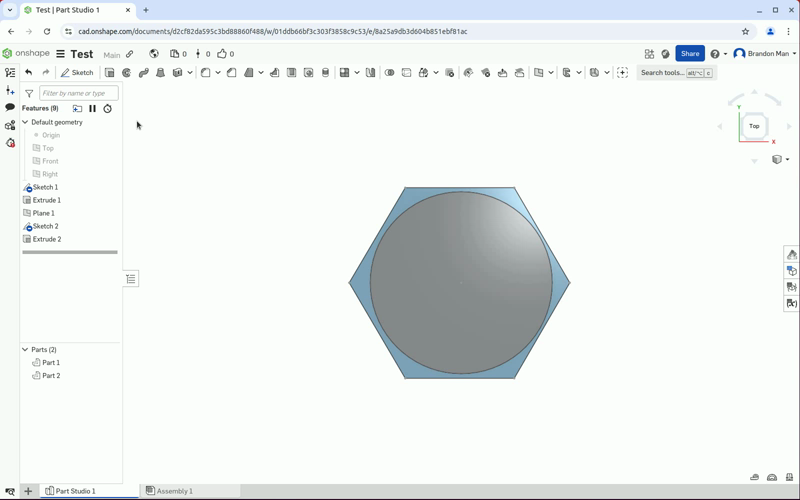
key(up, 3)
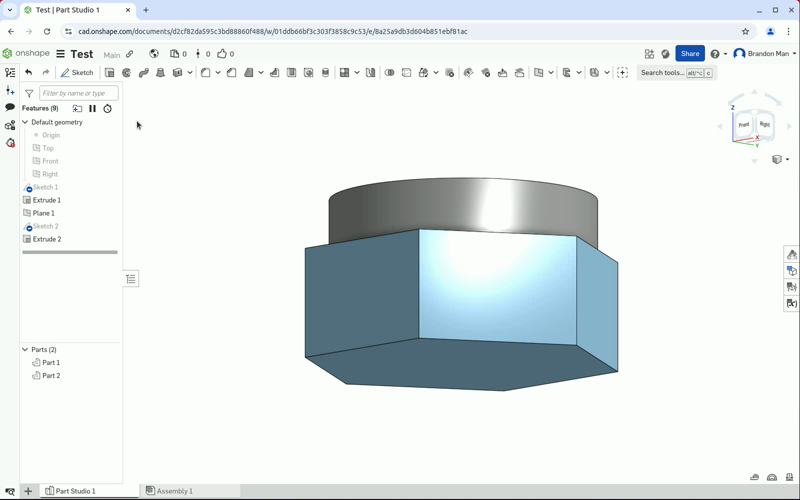
key(left, 3)
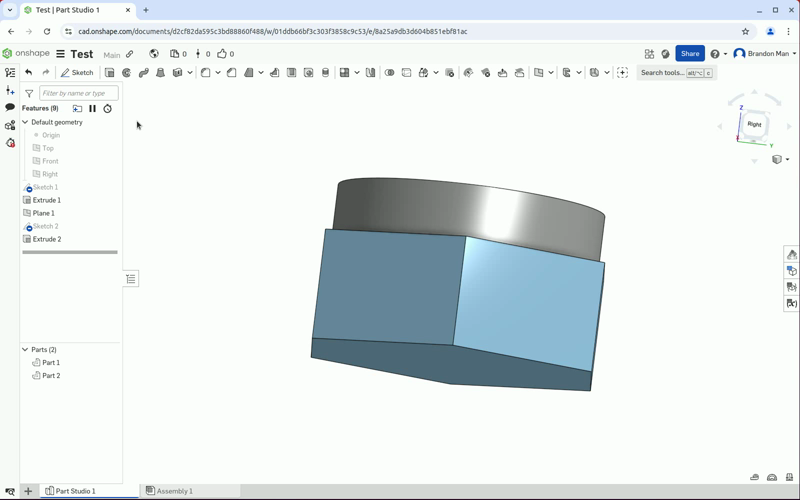
key(right, 3)
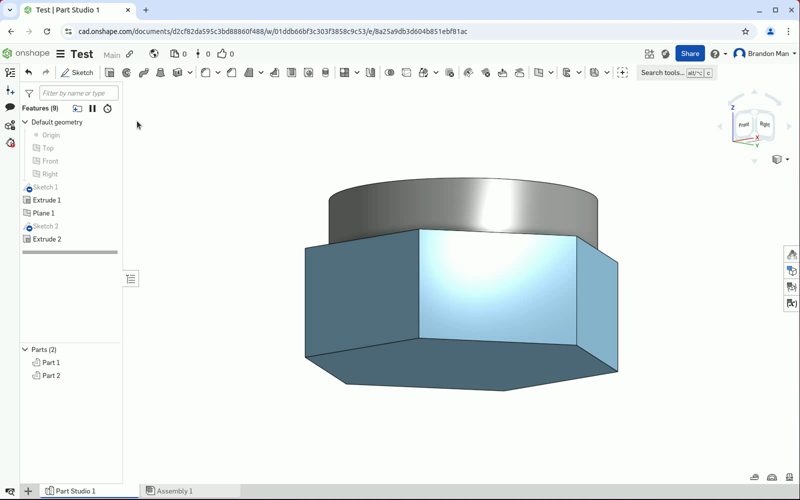
key(down, 3)
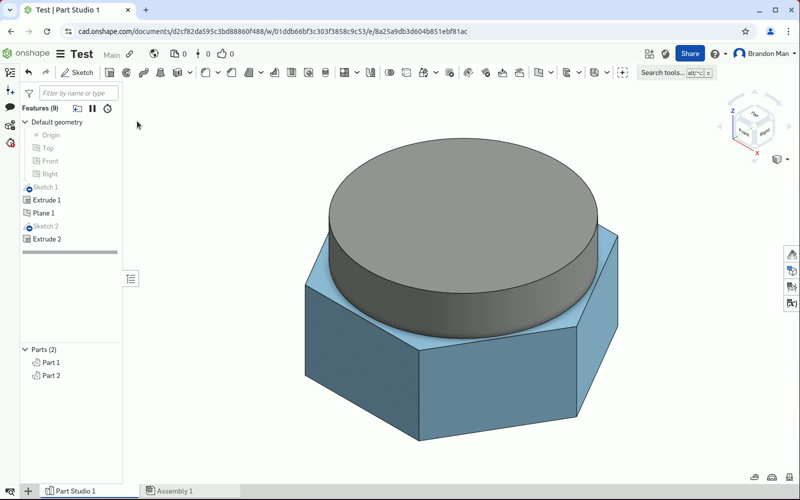
mouse_move(73, 189)
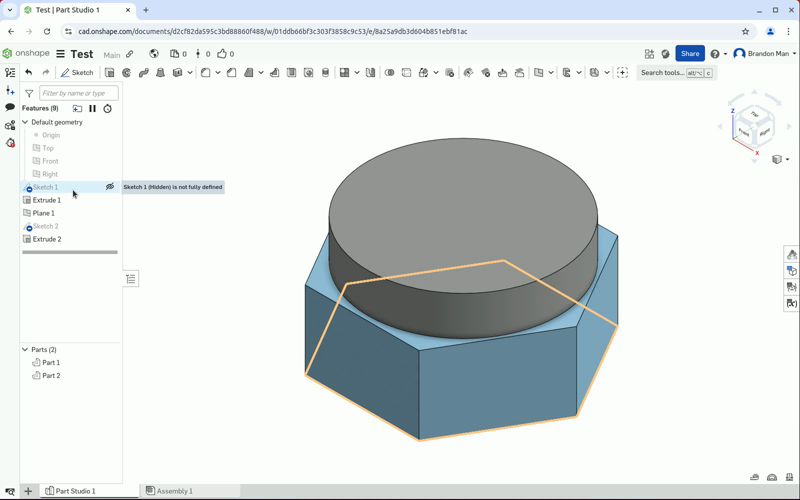
click(73, 189)